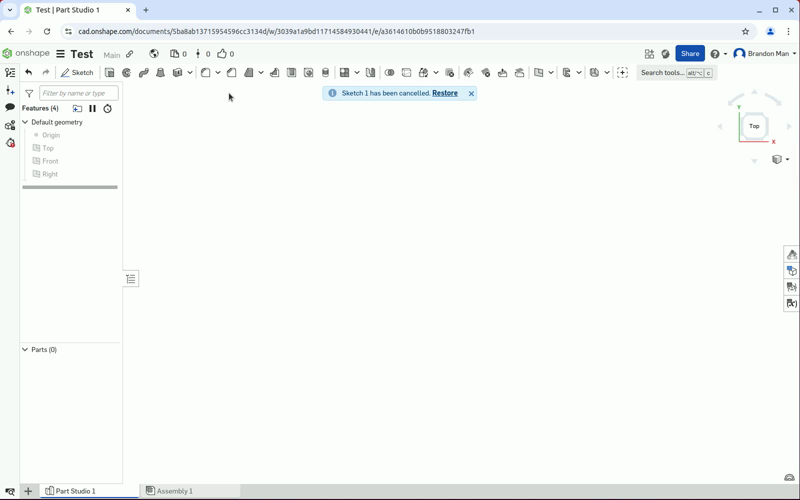
key(shift+h)
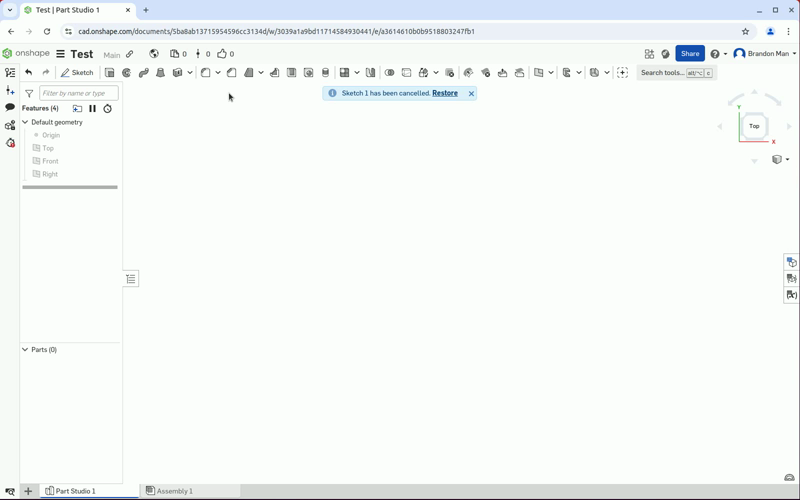
key(shift+s)
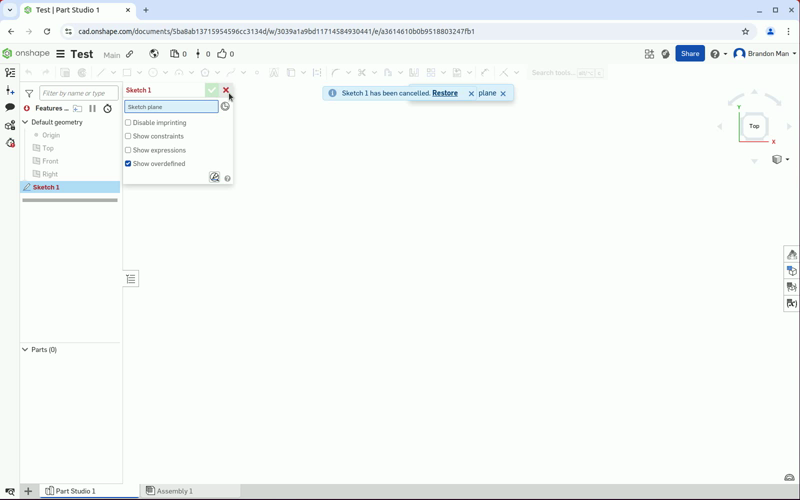
mouse_move(73, 150)
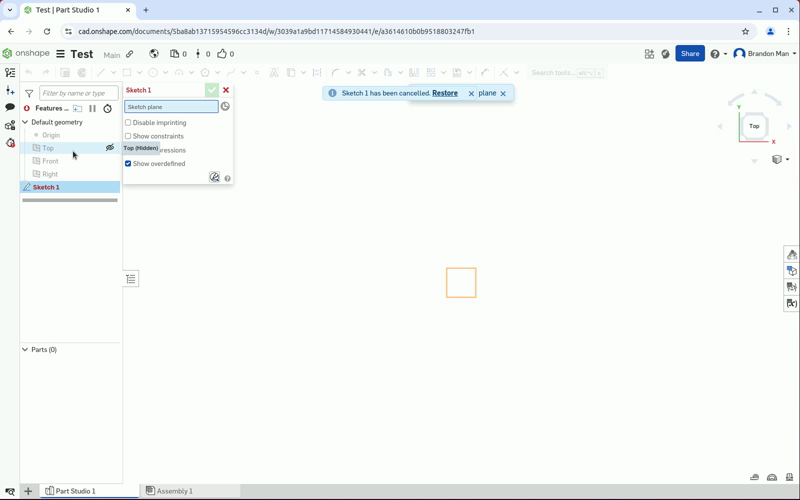
click(73, 150)
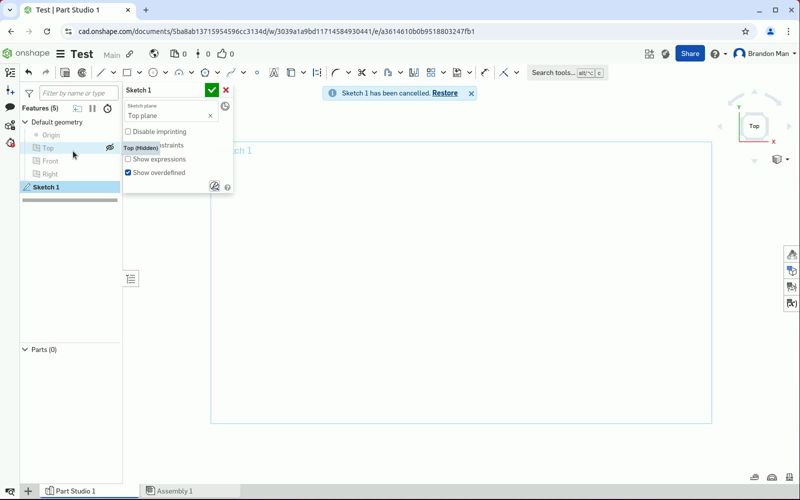
mouse_move(73, 352)
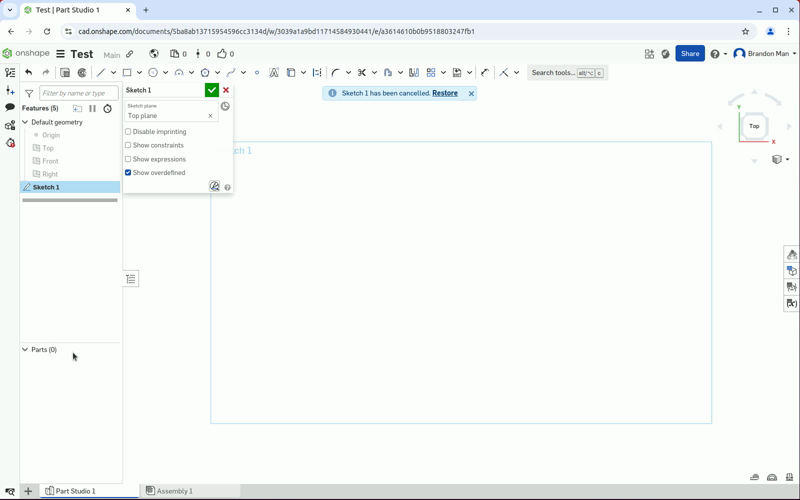
key(y)
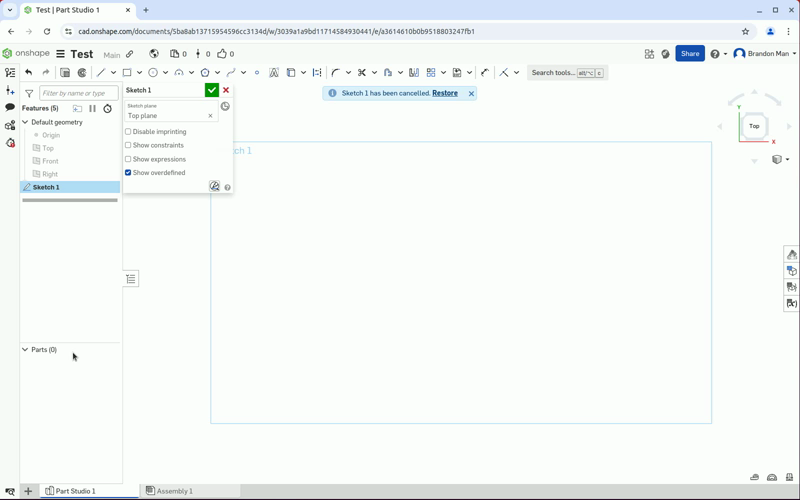
key(l)
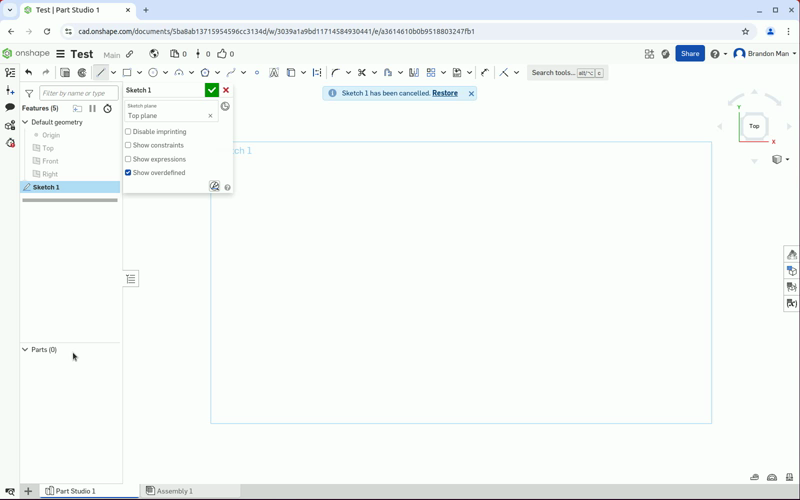
key_down(shift)
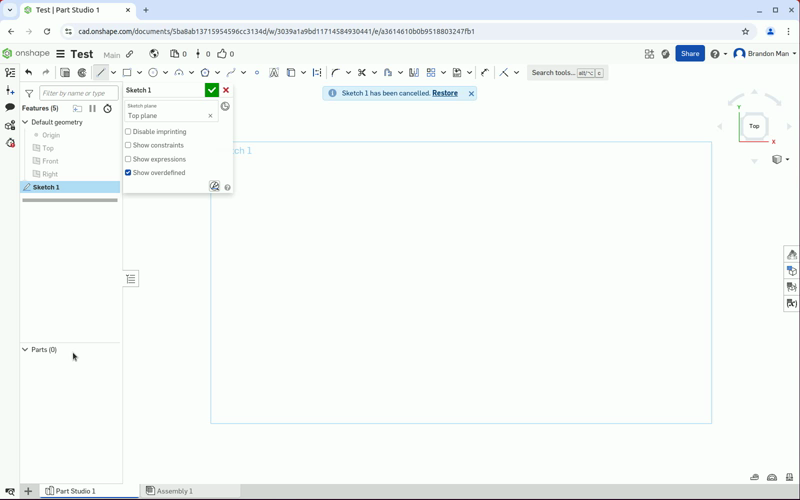
mouse_move(378, 294)
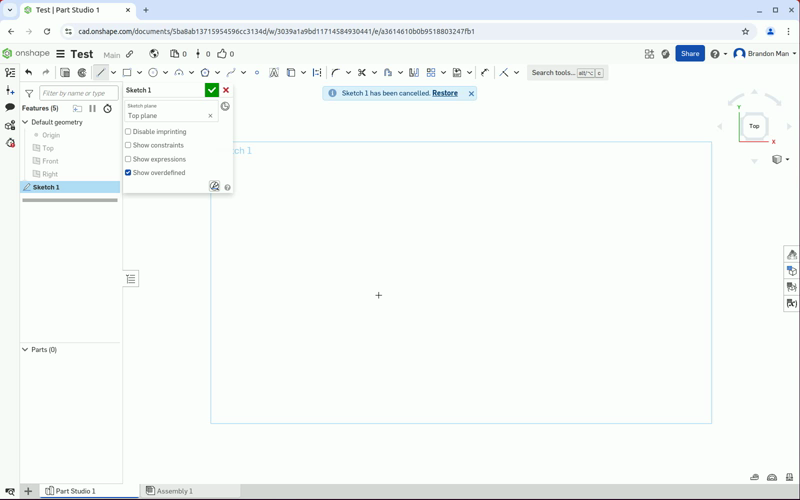
click(378, 294)
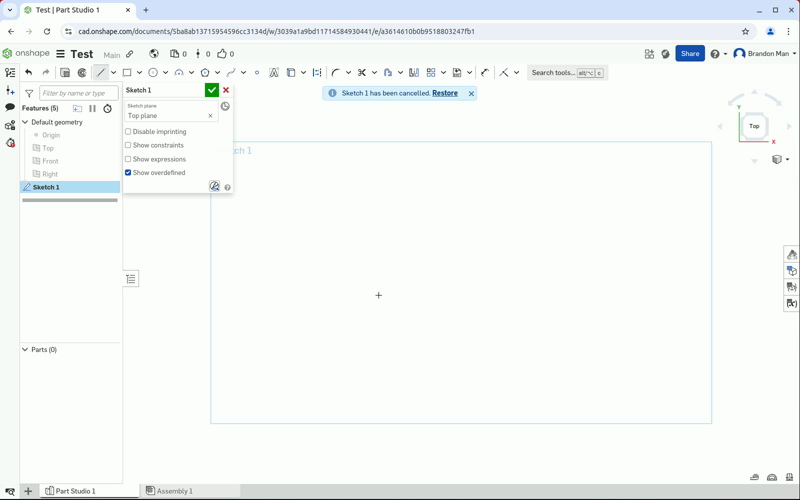
key_up(shift)
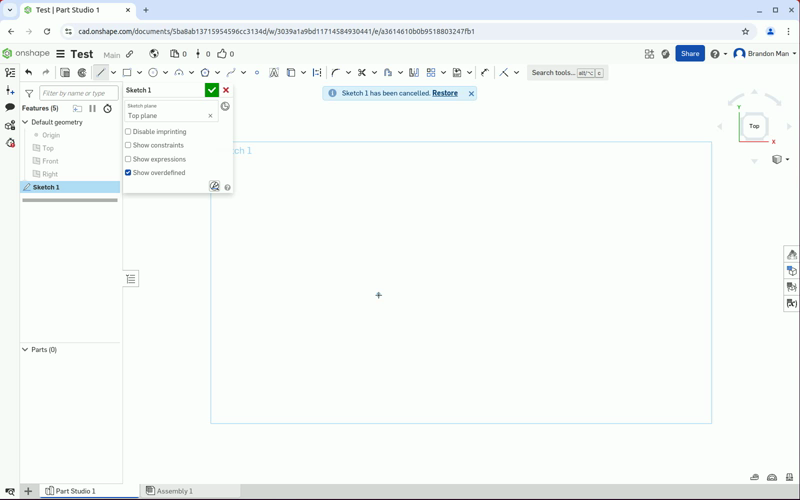
key_down(shift)
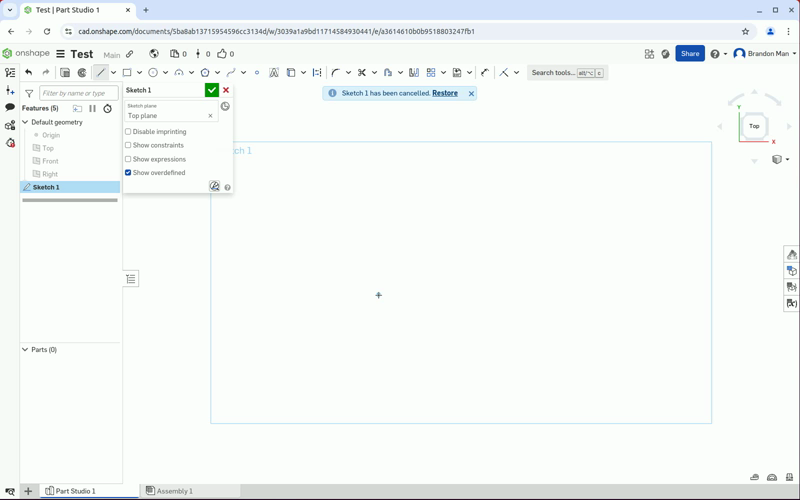
mouse_move(408, 294)
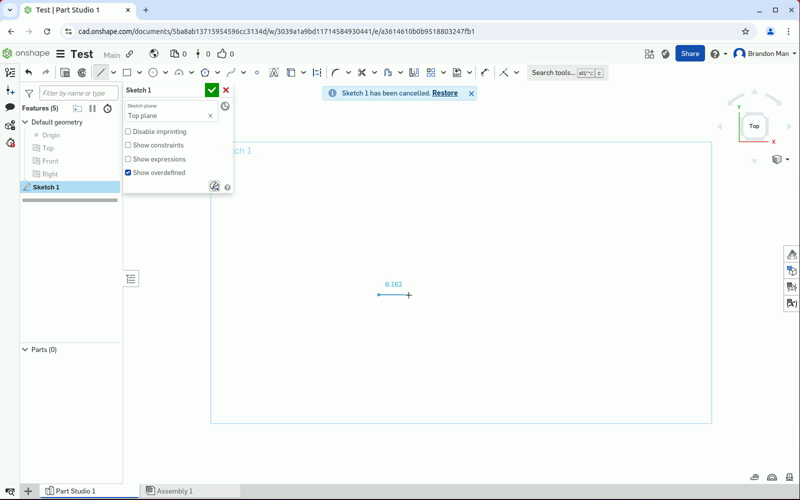
mouse_move(434, 288)
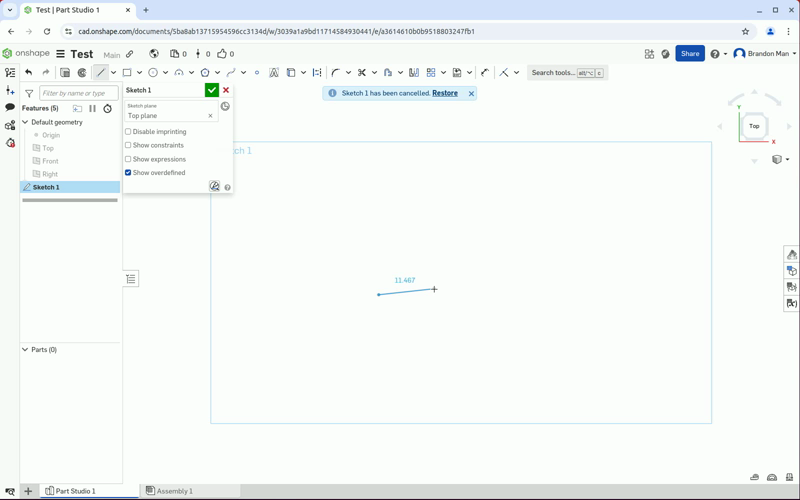
click(434, 288)
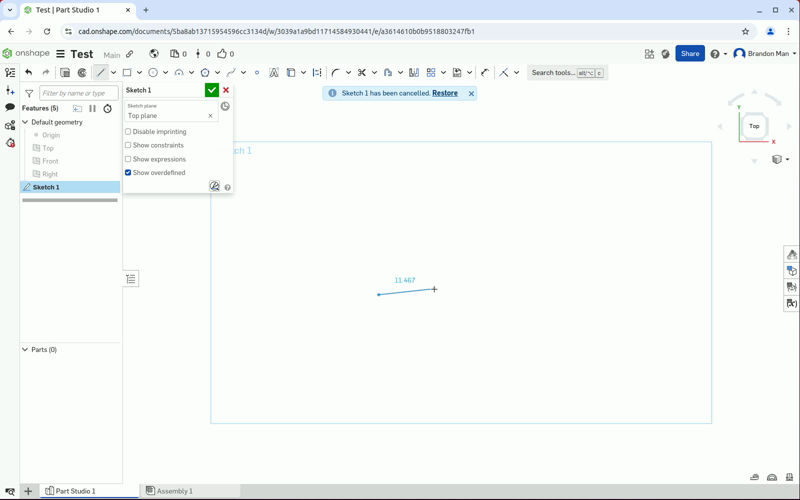
key_up(shift)
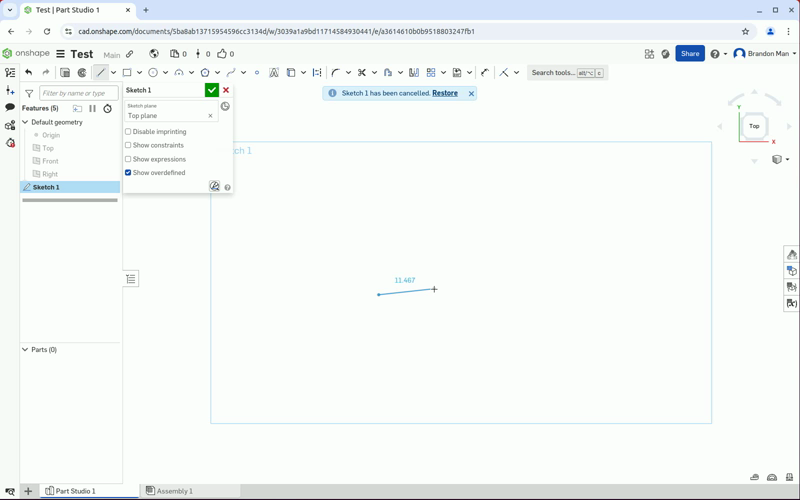
key_down(shift)
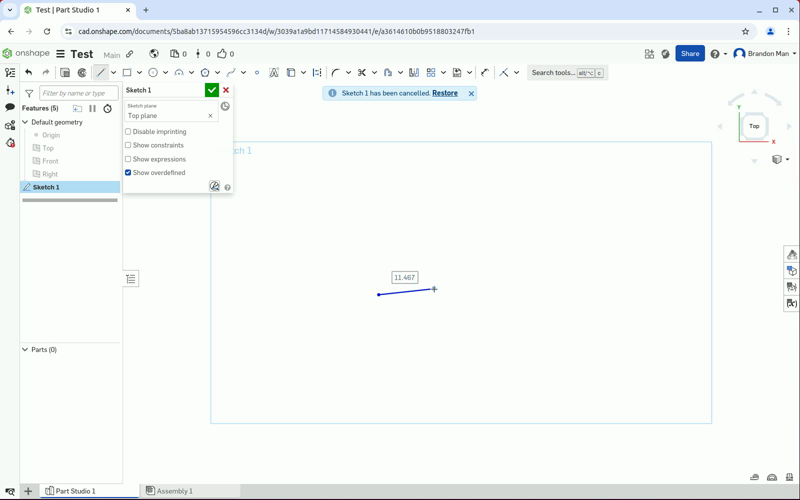
mouse_move(378, 249)
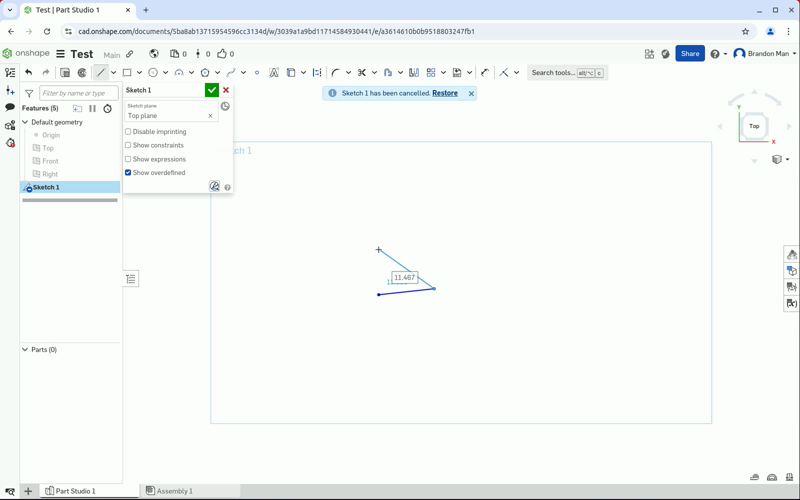
click(378, 249)
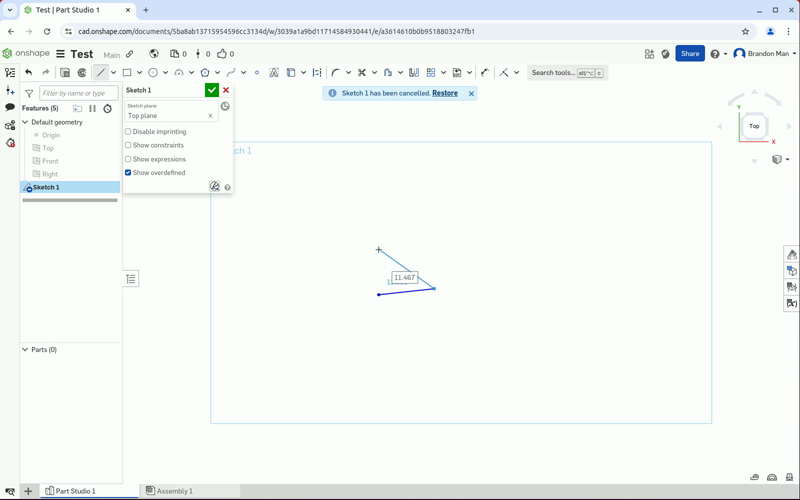
key_up(shift)
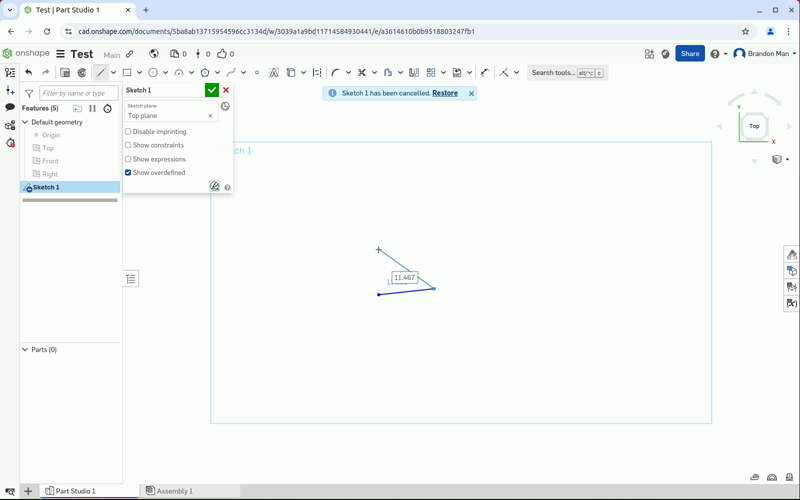
mouse_move(408, 249)
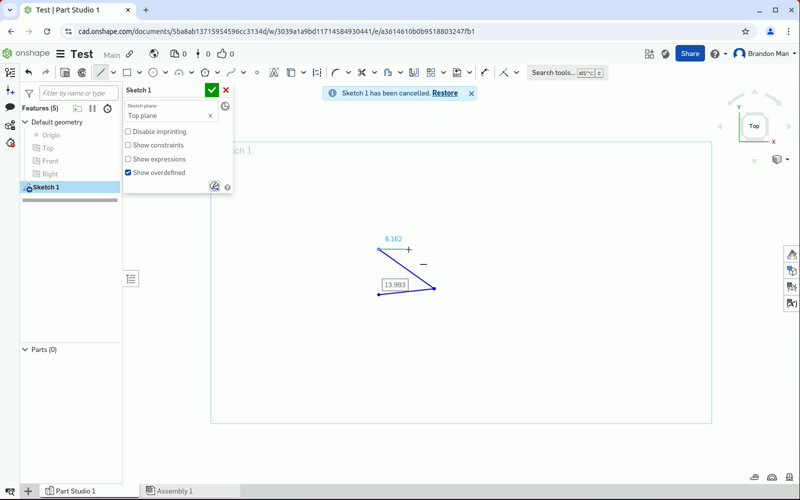
key_down(shift)
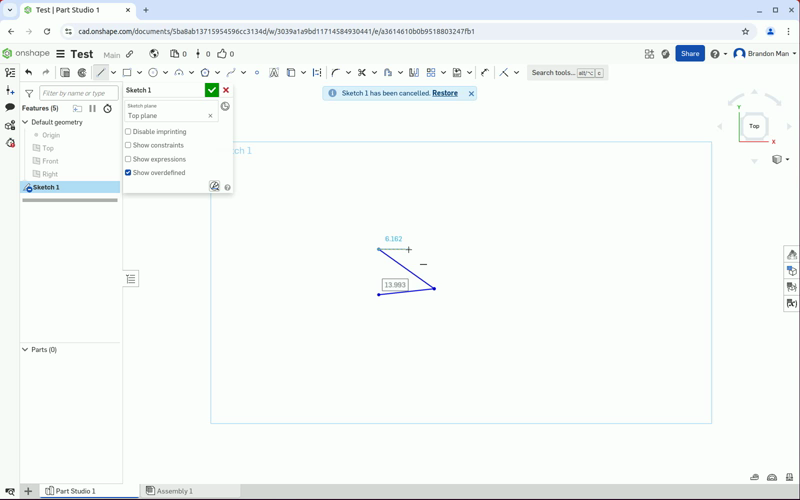
mouse_move(378, 294)
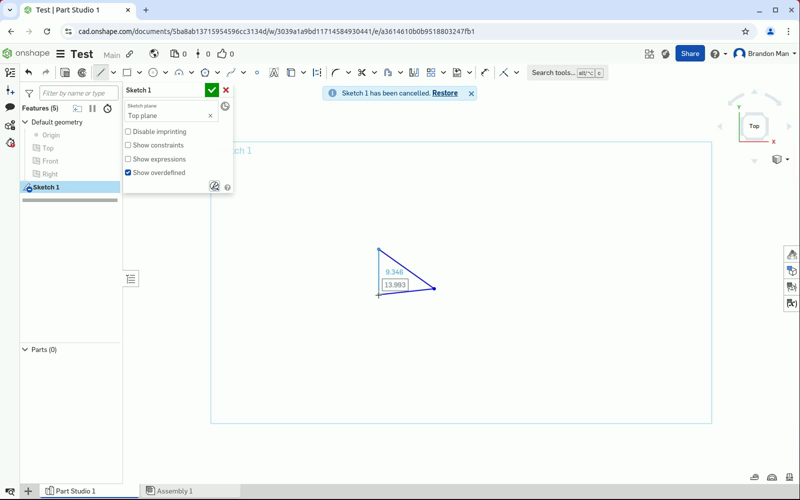
key_up(shift)
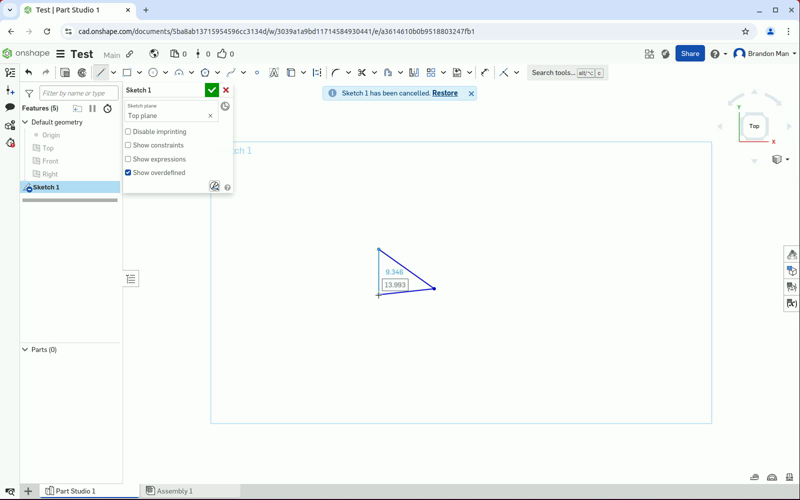
click(378, 294)
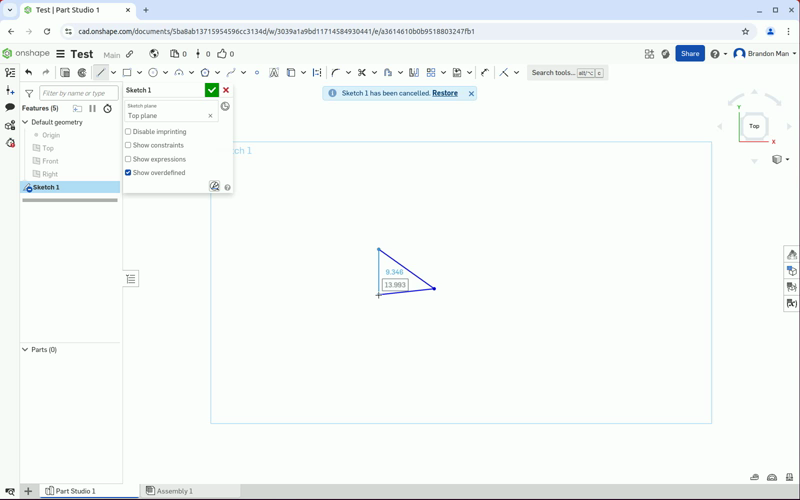
key(esc)
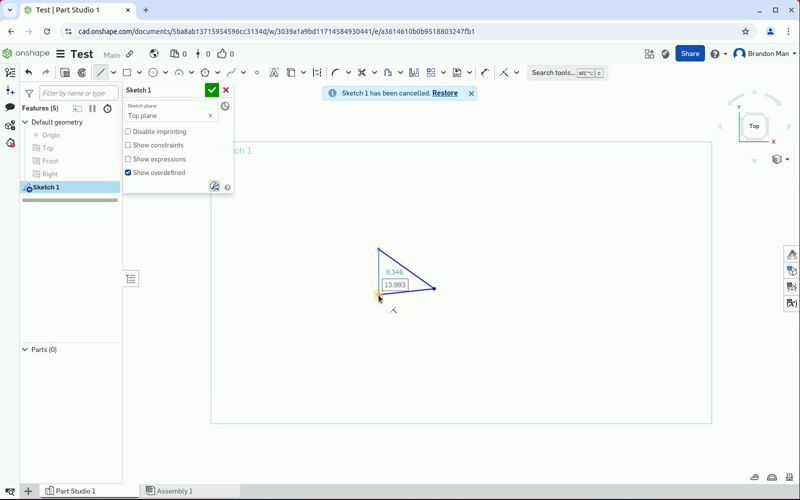
mouse_move(390, 289)
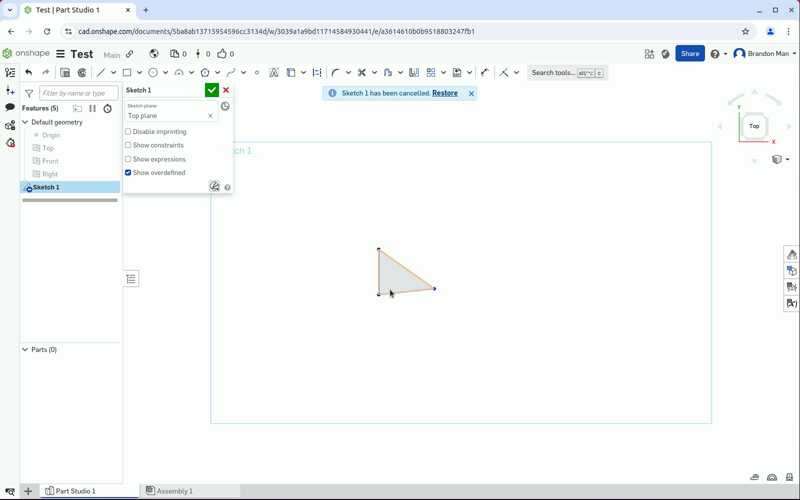
scroll(6)
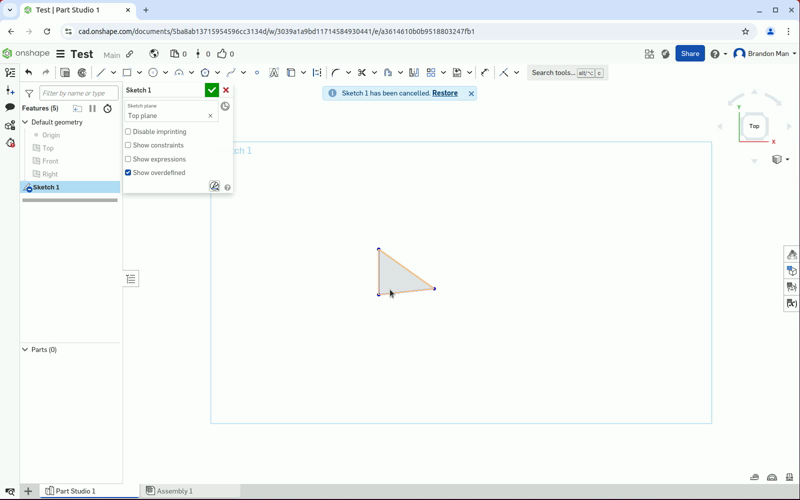
scroll(6)
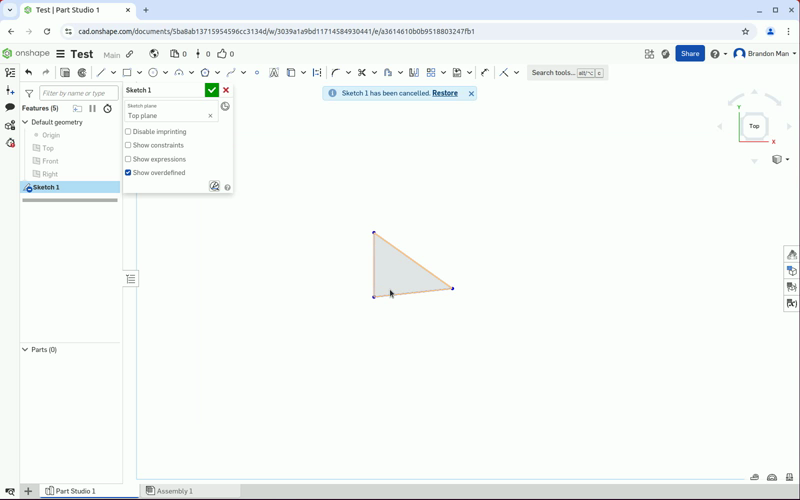
scroll(6)
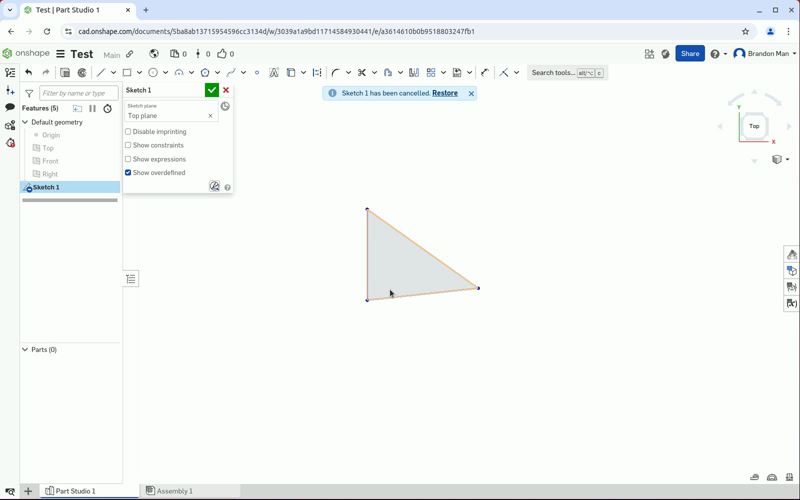
scroll(6)
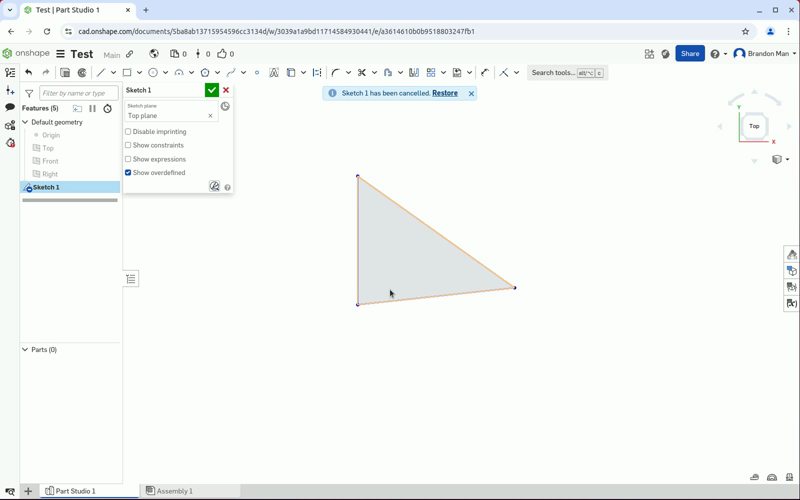
scroll(6)
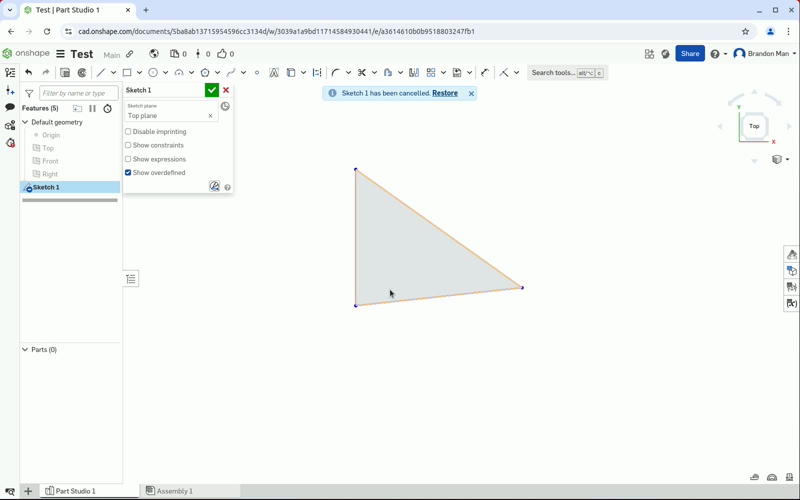
scroll(6)
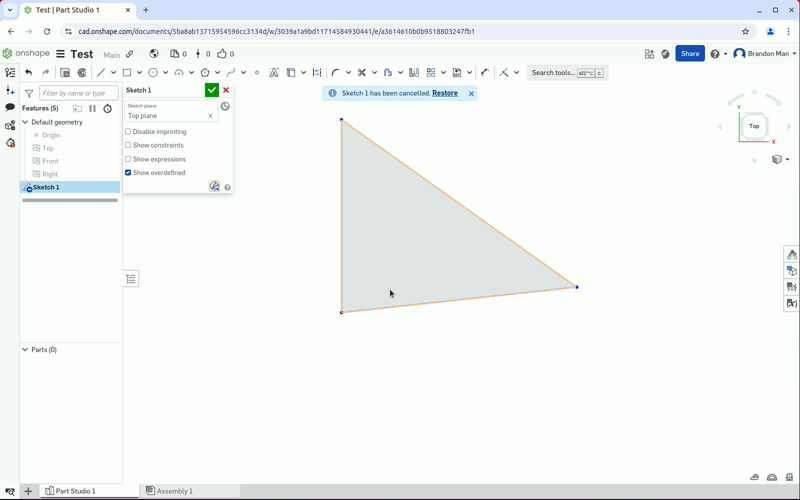
scroll(6)
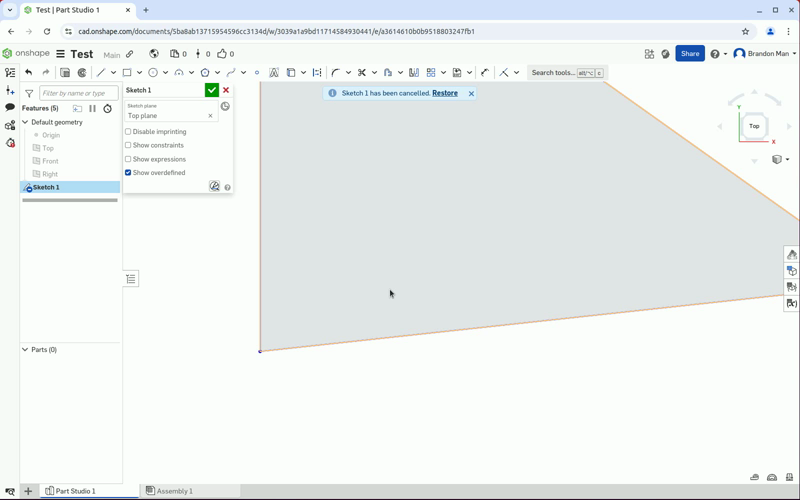
click(390, 289)
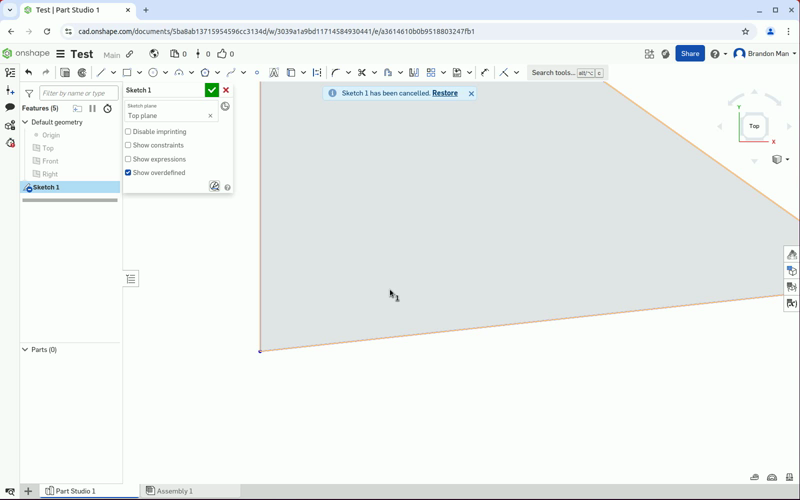
scroll(-6)
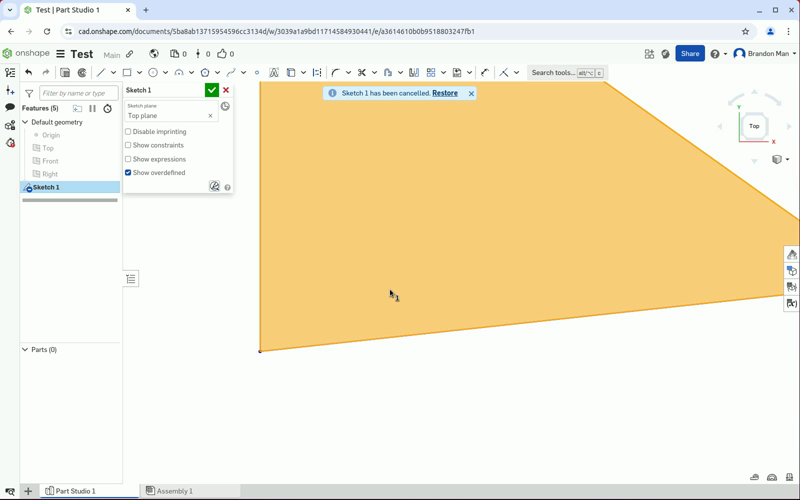
scroll(-6)
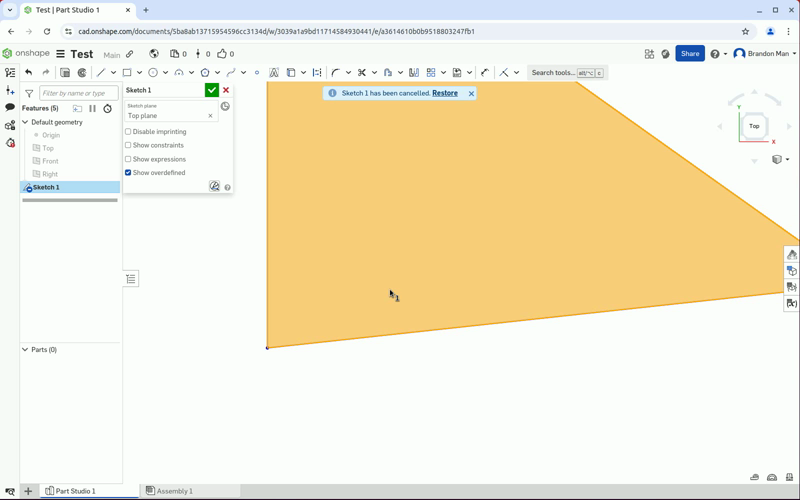
scroll(-6)
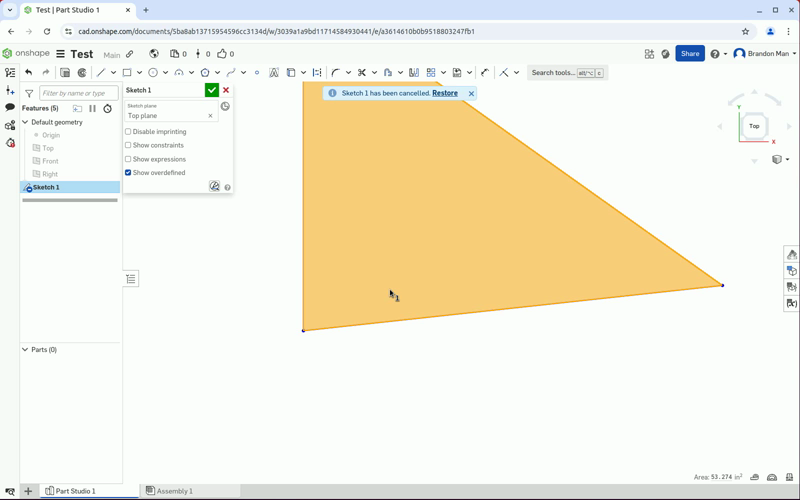
scroll(-6)
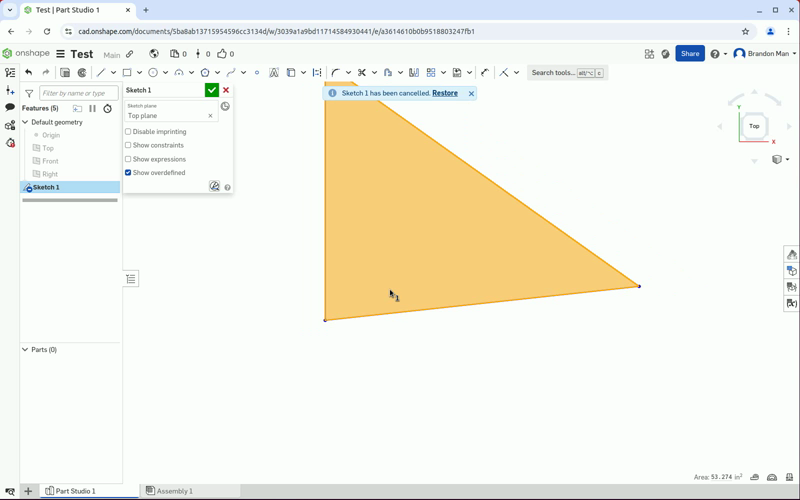
scroll(-6)
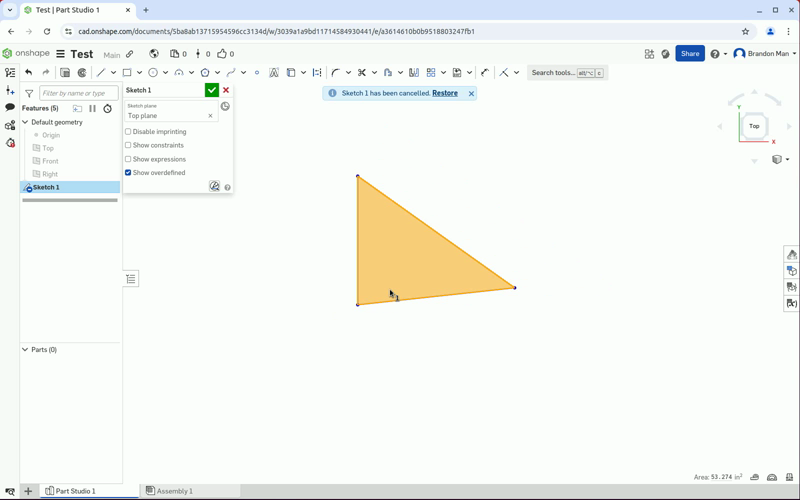
scroll(-6)
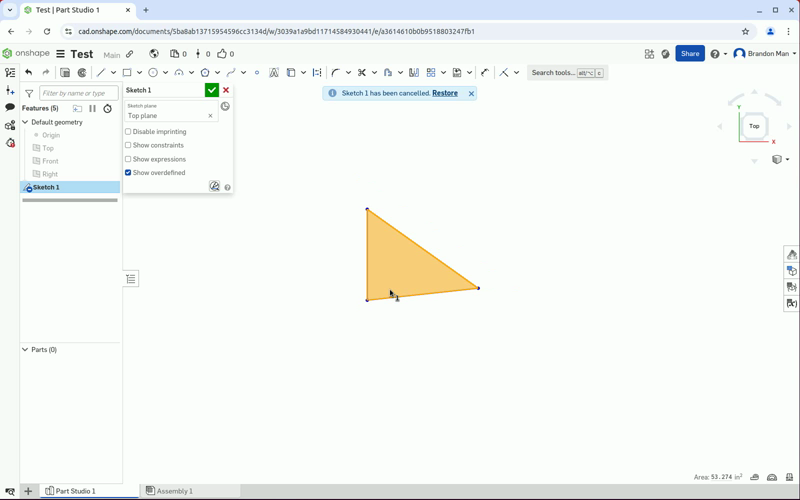
scroll(-6)
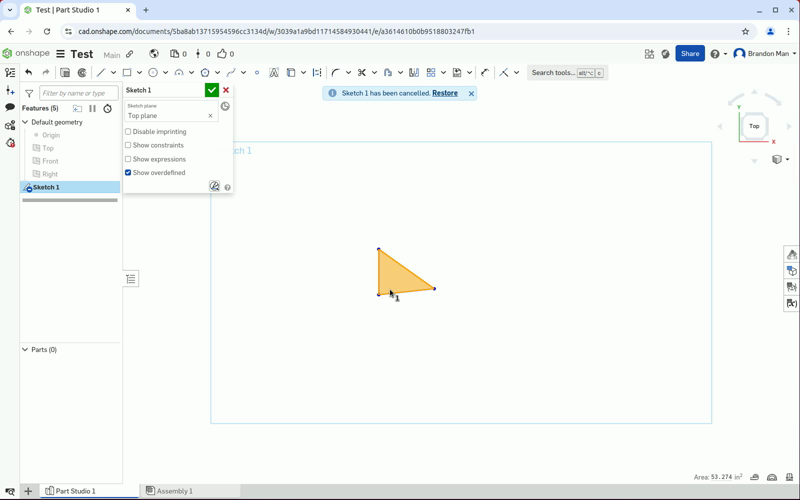
mouse_move(73, 352)
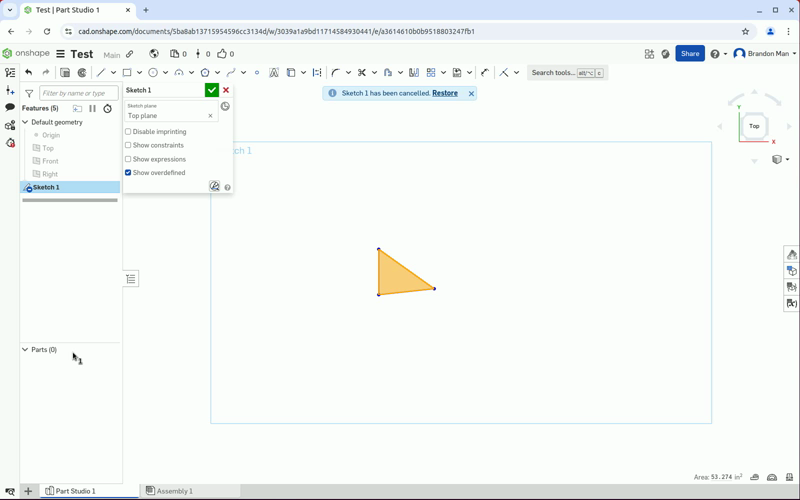
key(shift+y)
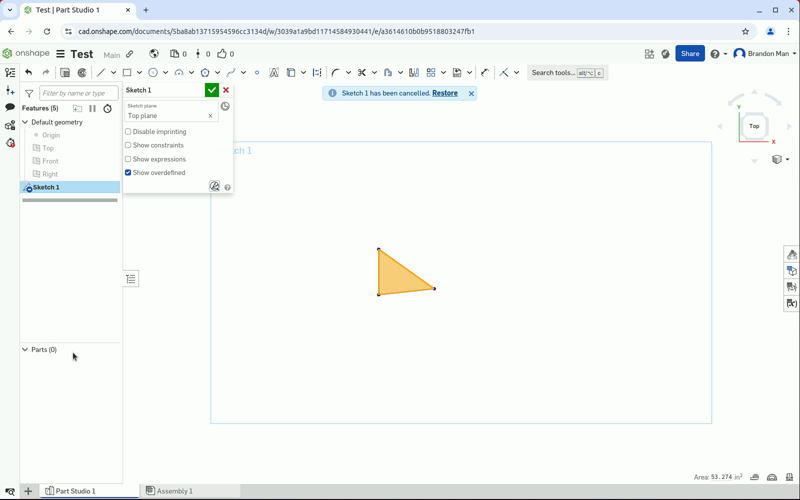
key(shift+e)
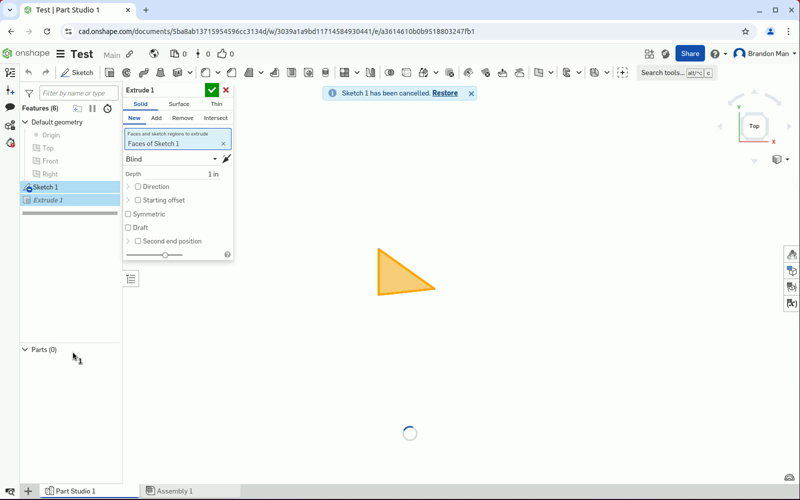
mouse_move(143, 106)
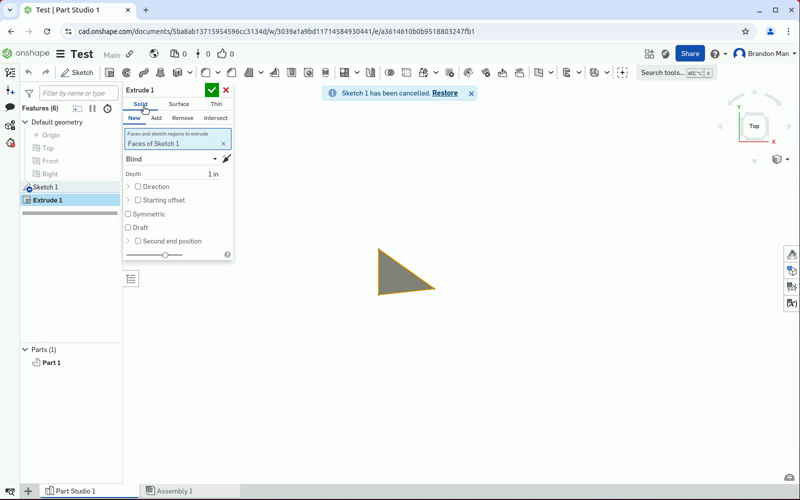
click(143, 106)
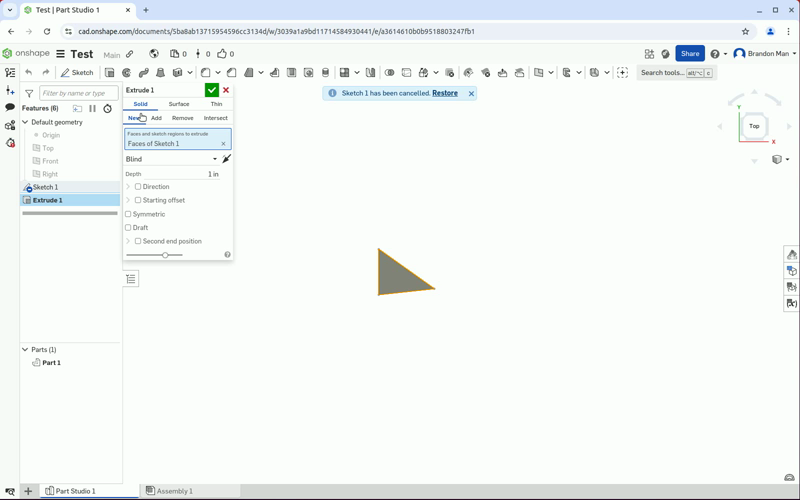
mouse_move(137, 120)
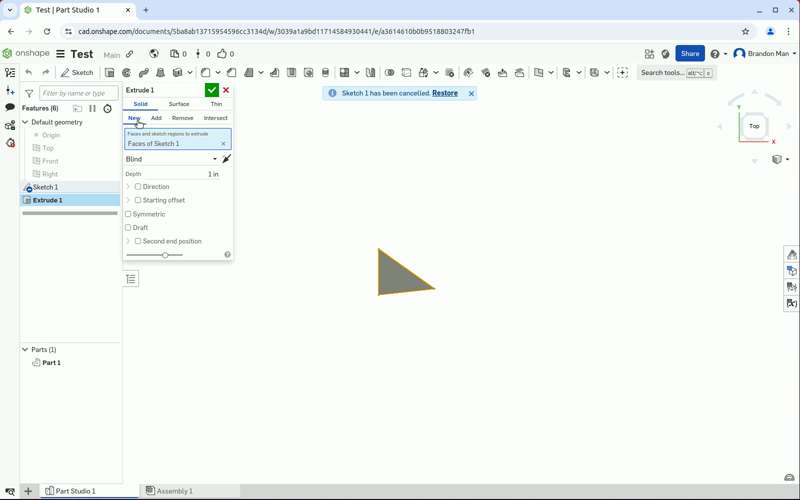
click(137, 120)
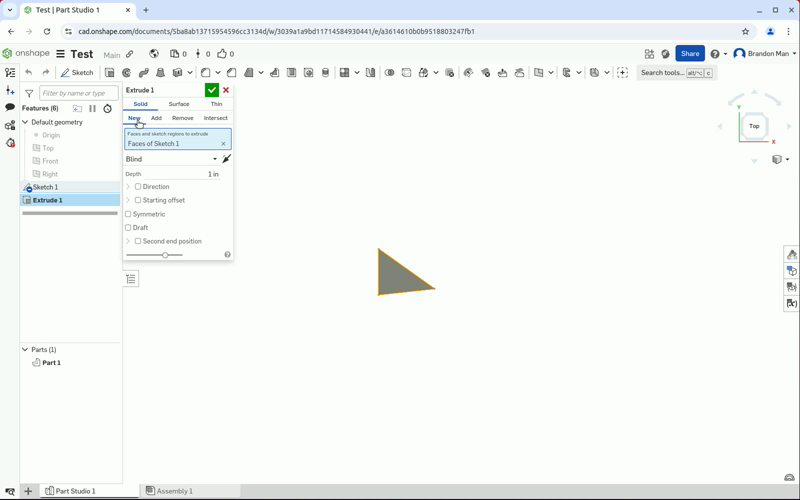
key(tab, 4)
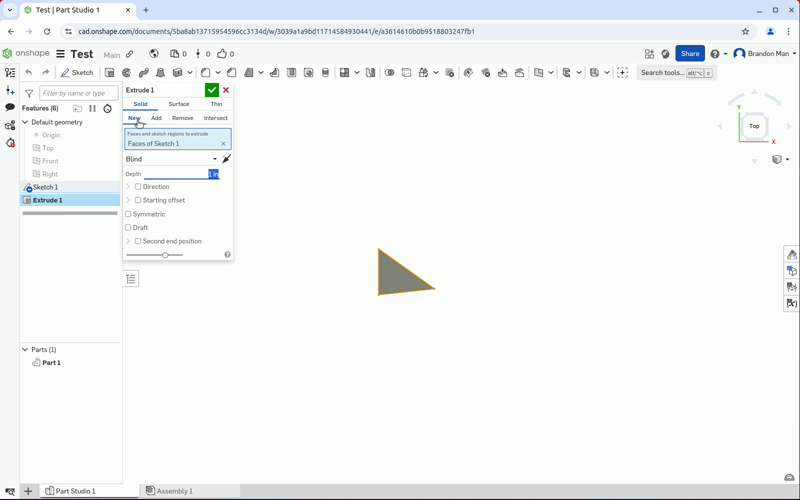
text(23.108)
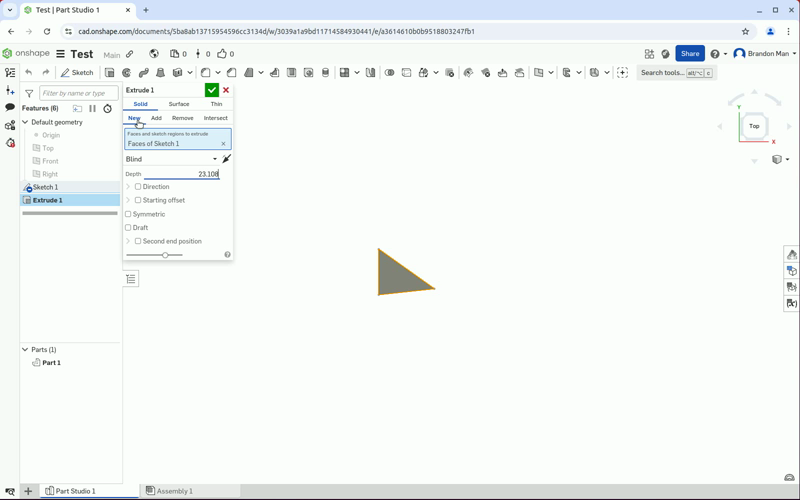
key(enter)
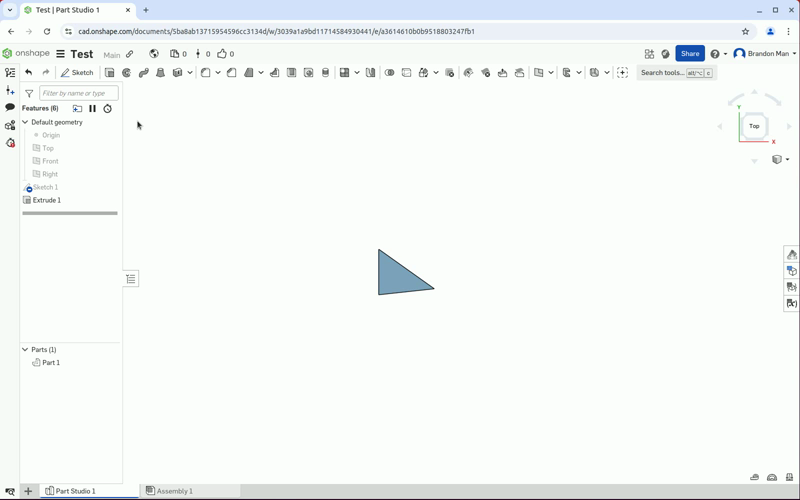
key(shift+h)
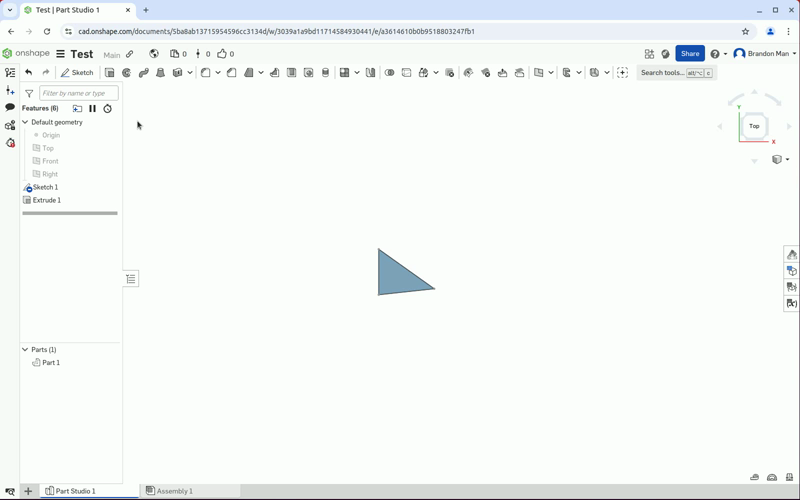
key(shift+h)
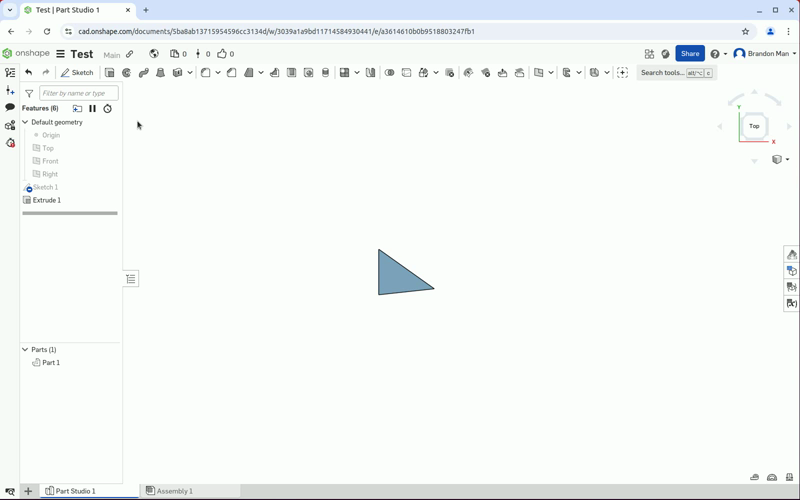
mouse_move(73, 189)
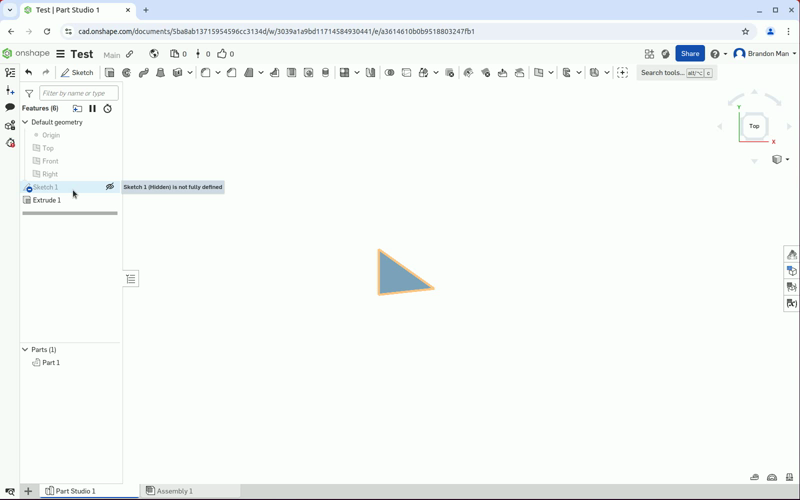
click(73, 189)
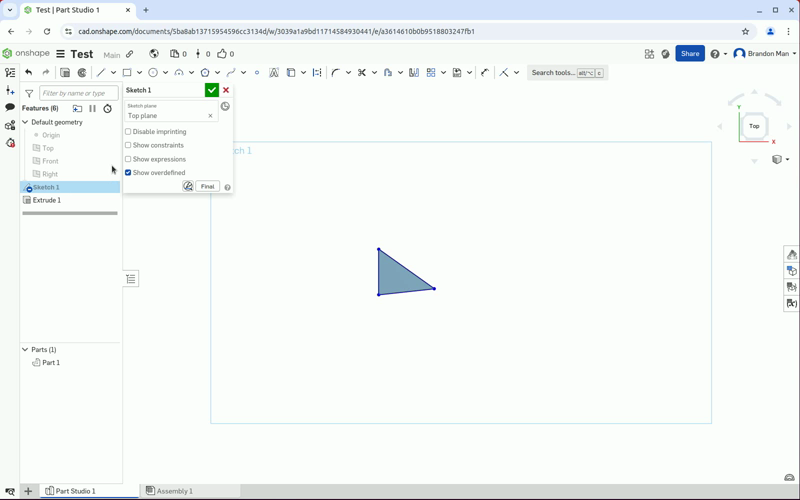
mouse_move(229, 92)
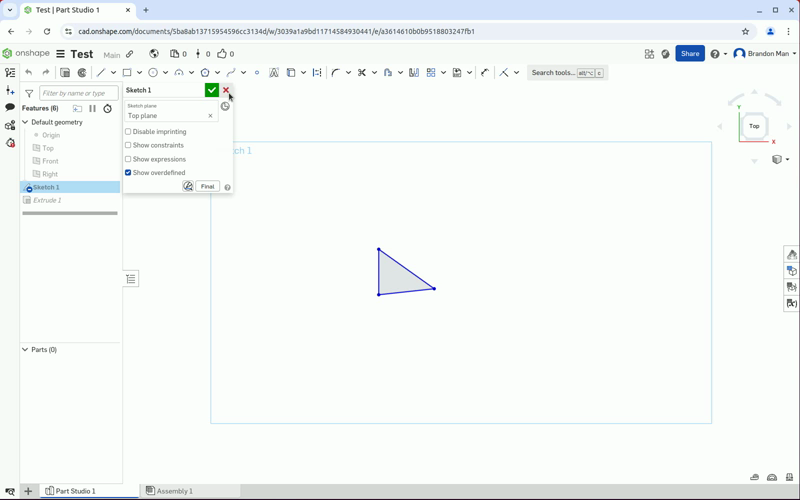
click(229, 92)
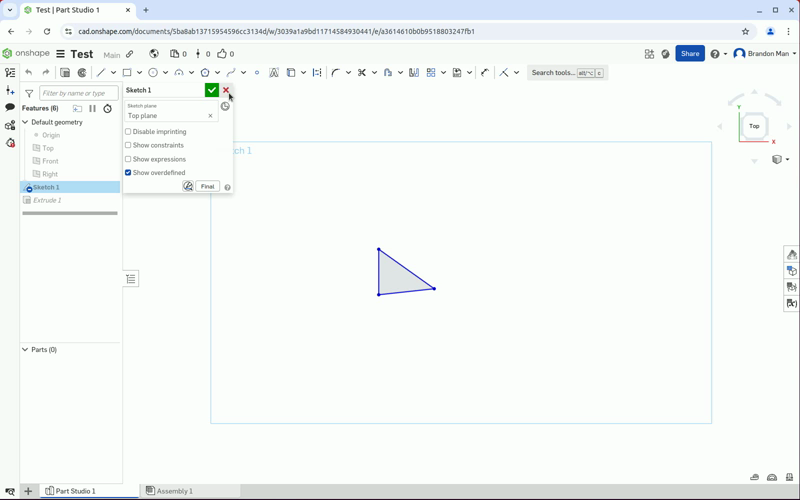
key(shift+s)
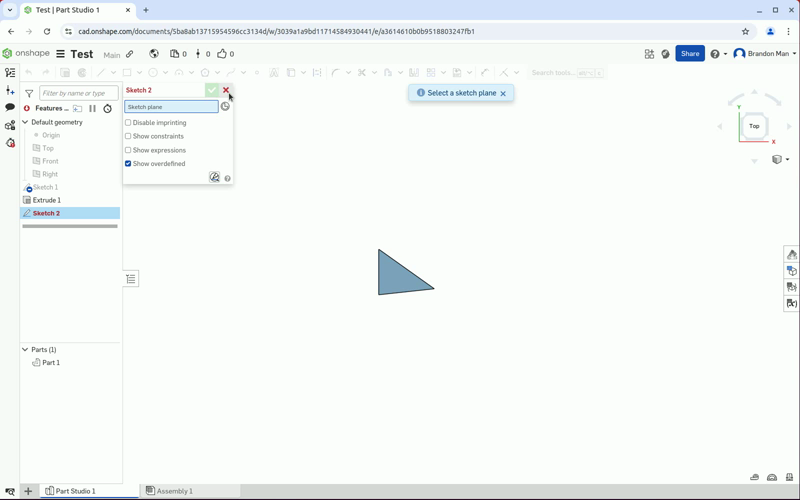
mouse_move(73, 150)
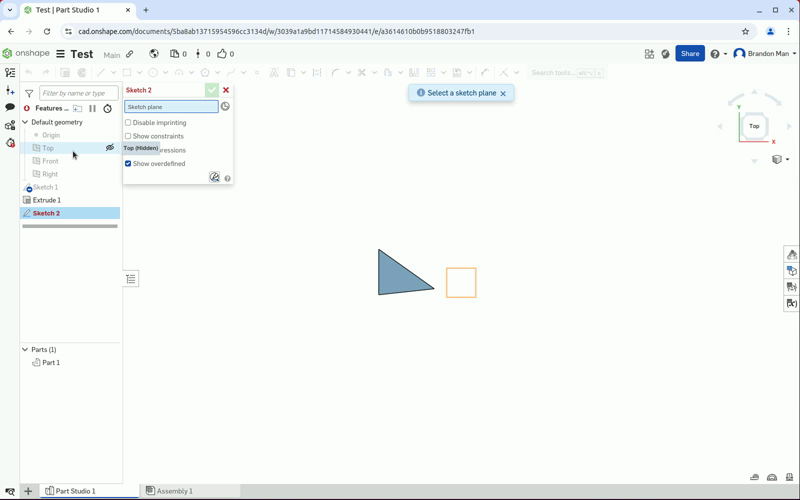
click(73, 150)
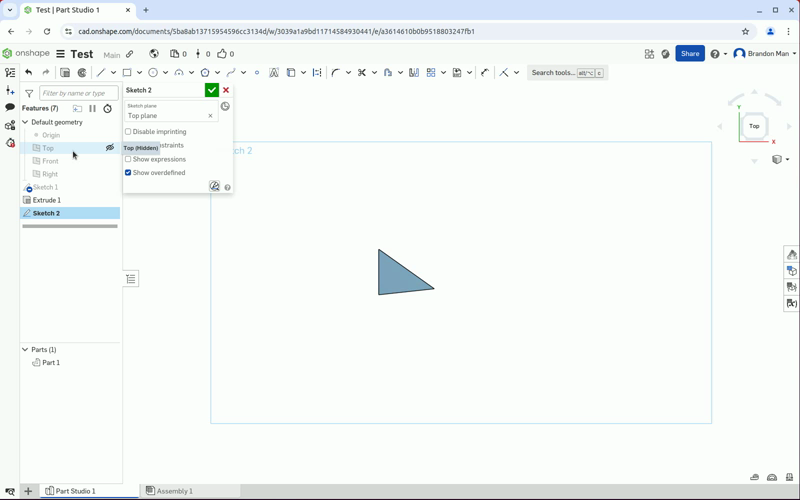
mouse_move(73, 352)
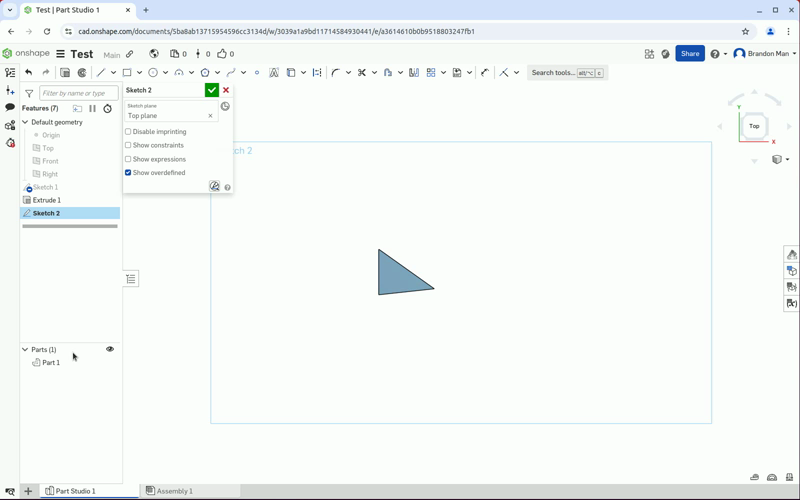
key(y)
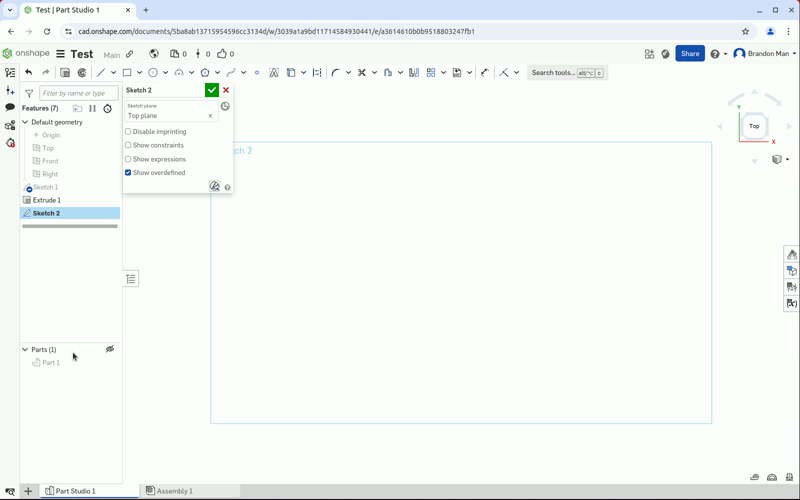
key(l)
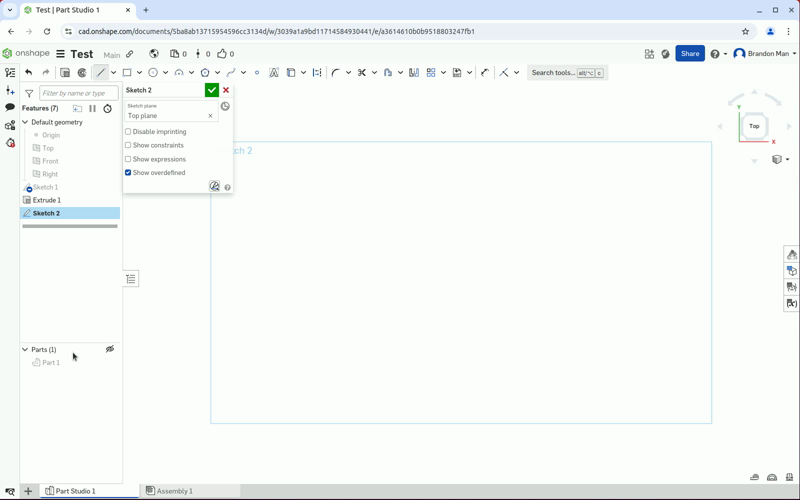
key_down(shift)
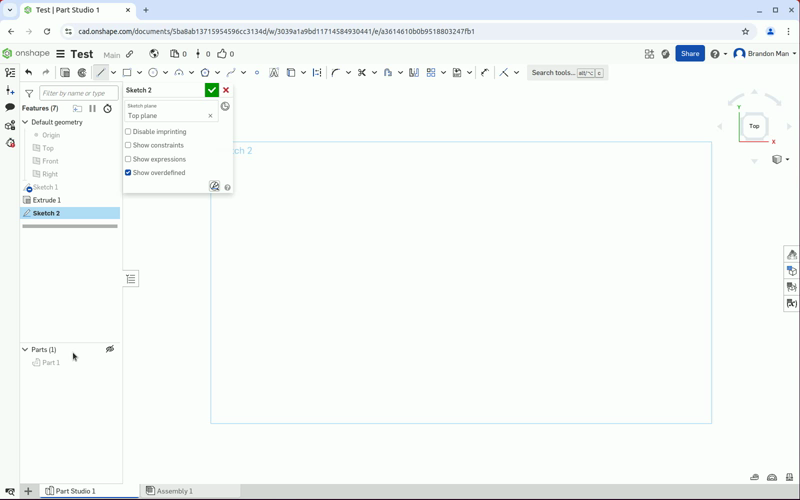
mouse_move(378, 250)
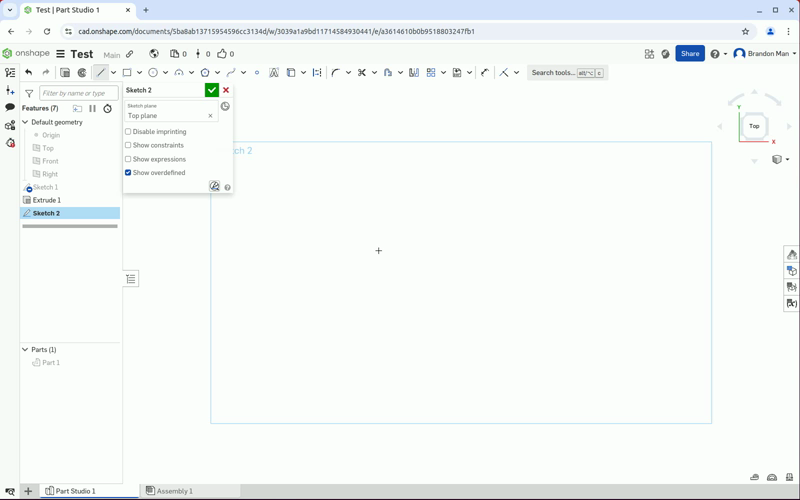
click(378, 250)
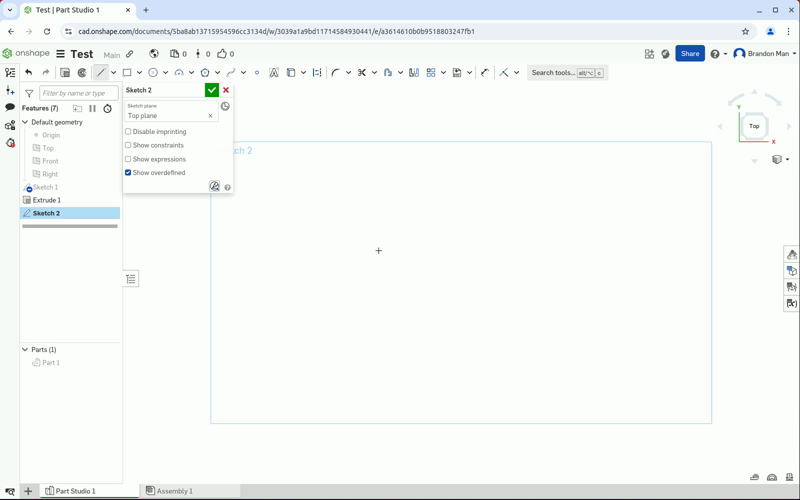
key_up(shift)
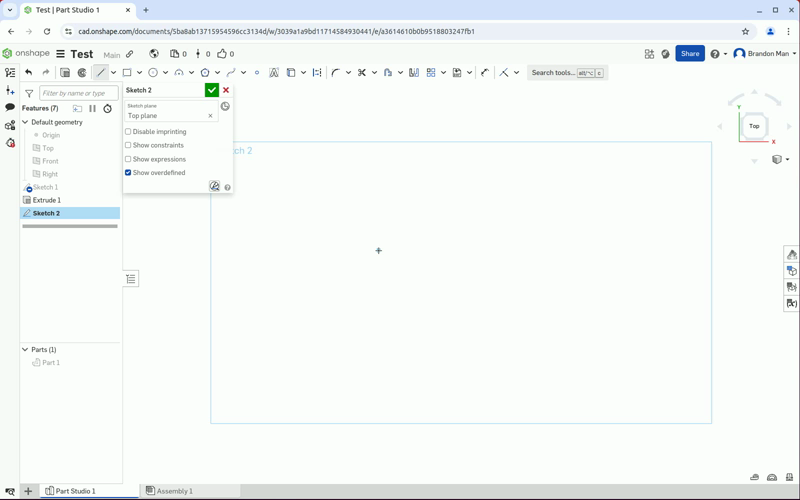
key_down(shift)
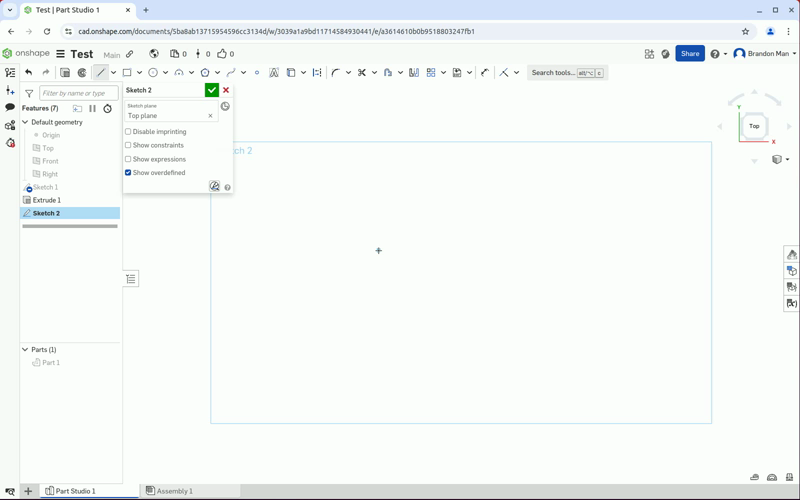
mouse_move(408, 250)
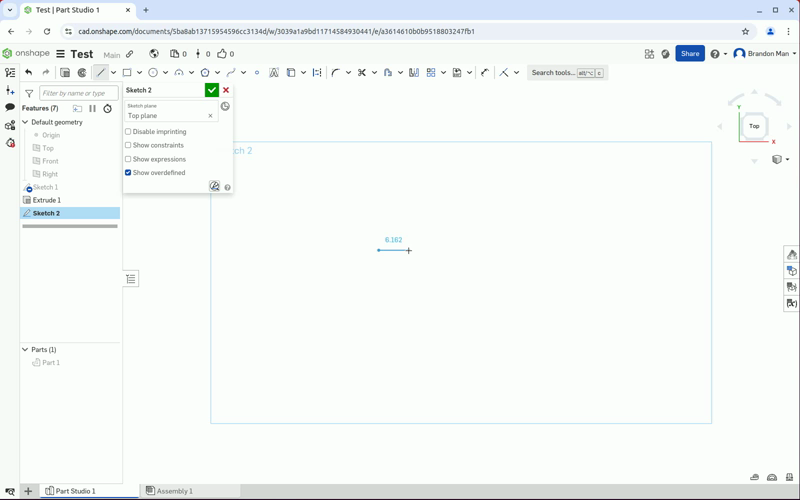
mouse_move(426, 237)
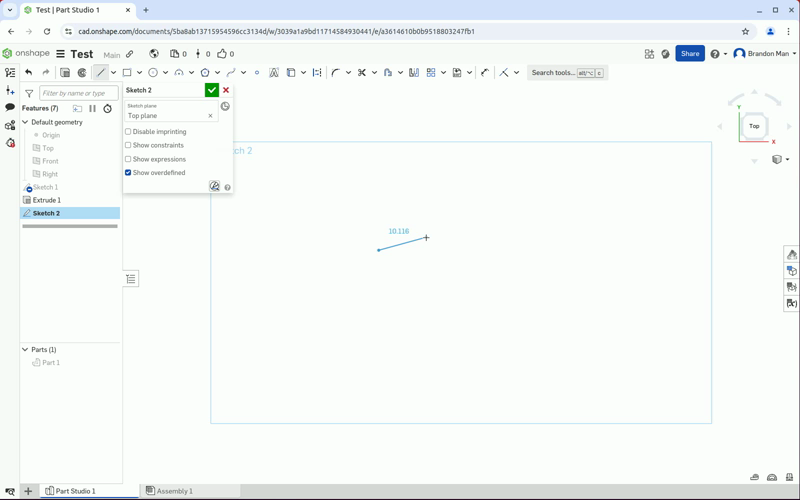
click(426, 237)
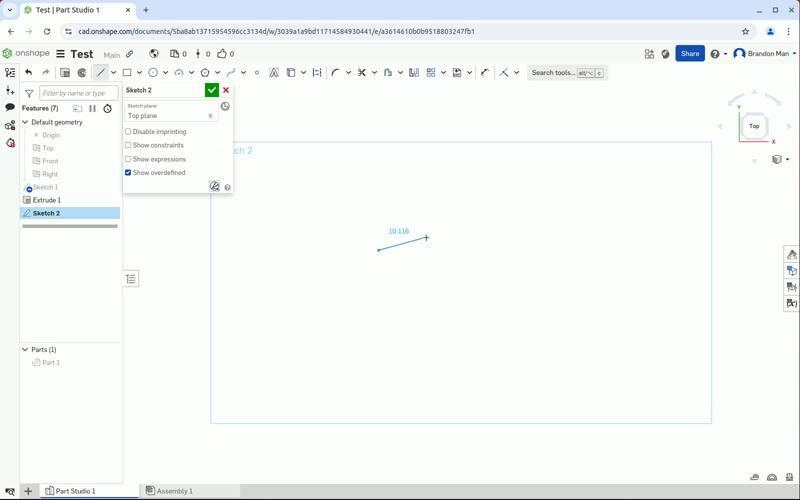
key_up(shift)
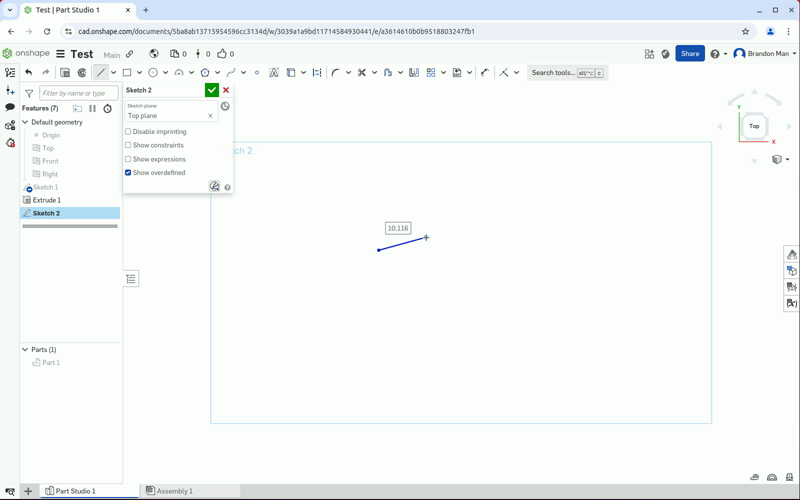
key_down(shift)
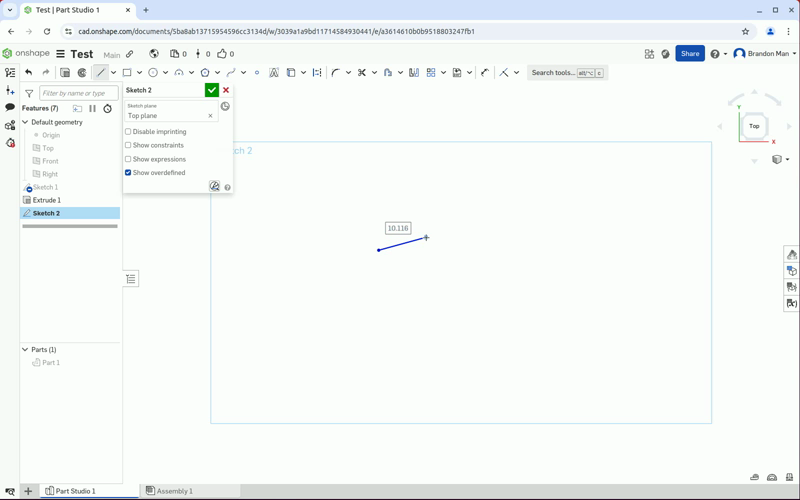
mouse_move(456, 237)
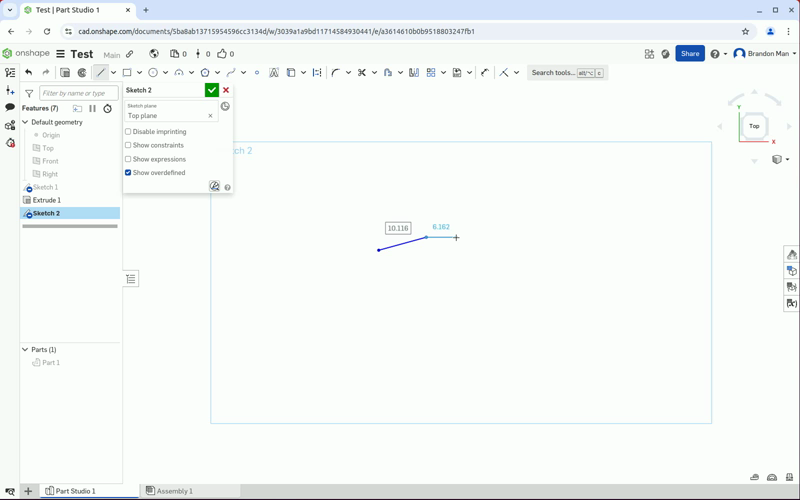
mouse_move(378, 227)
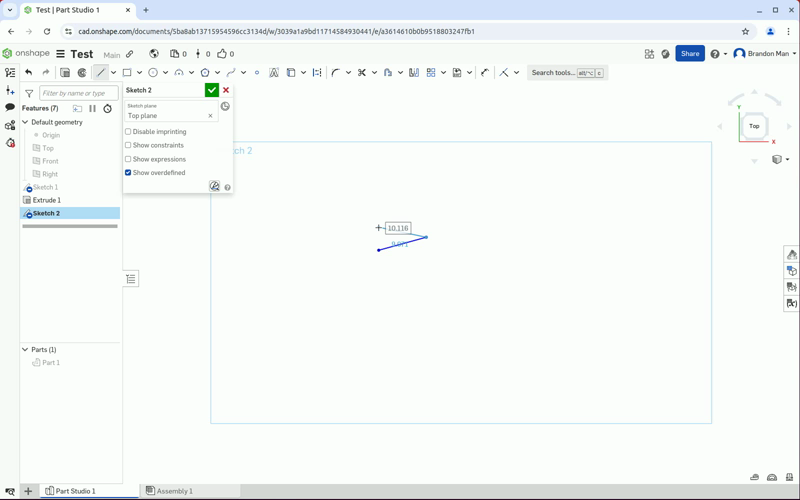
click(378, 227)
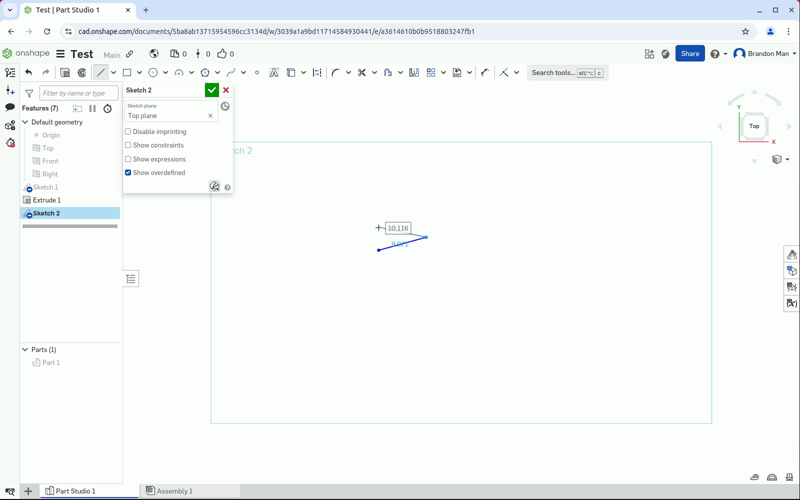
key_up(shift)
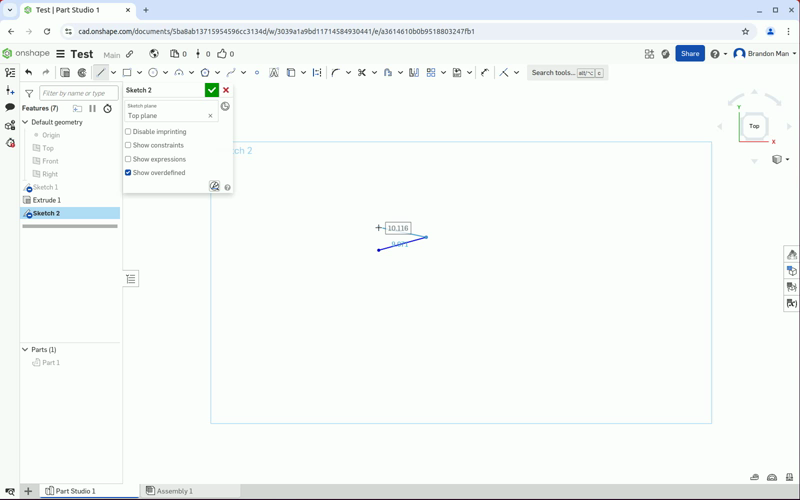
mouse_move(408, 227)
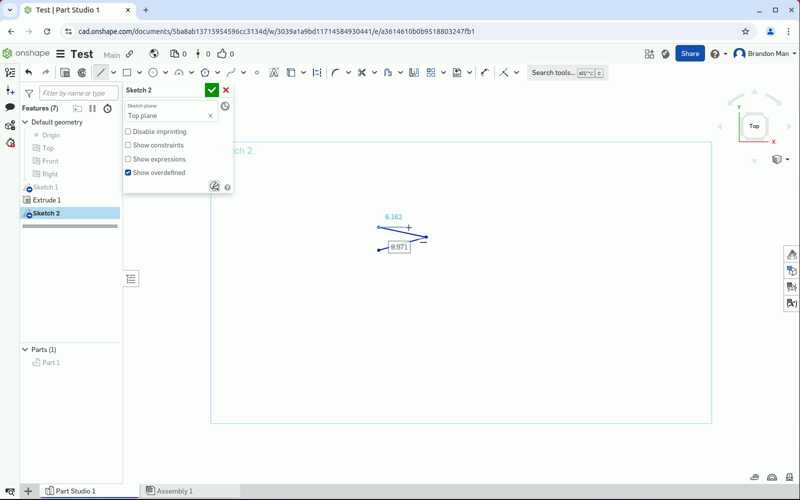
key_down(shift)
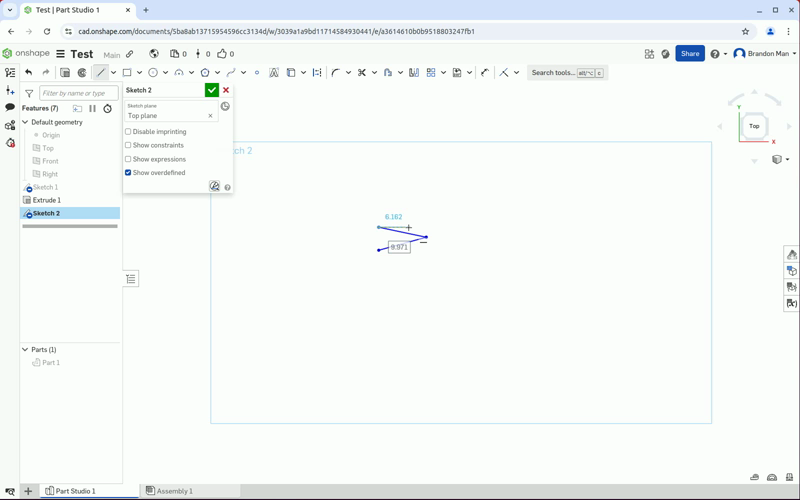
mouse_move(378, 250)
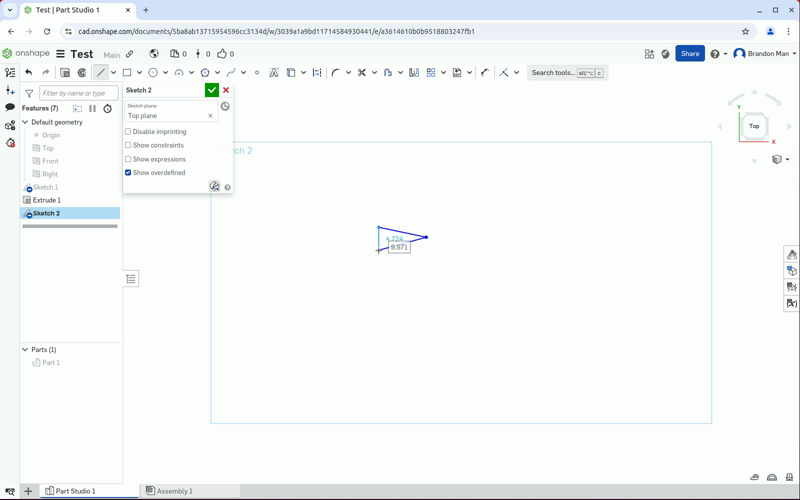
key_up(shift)
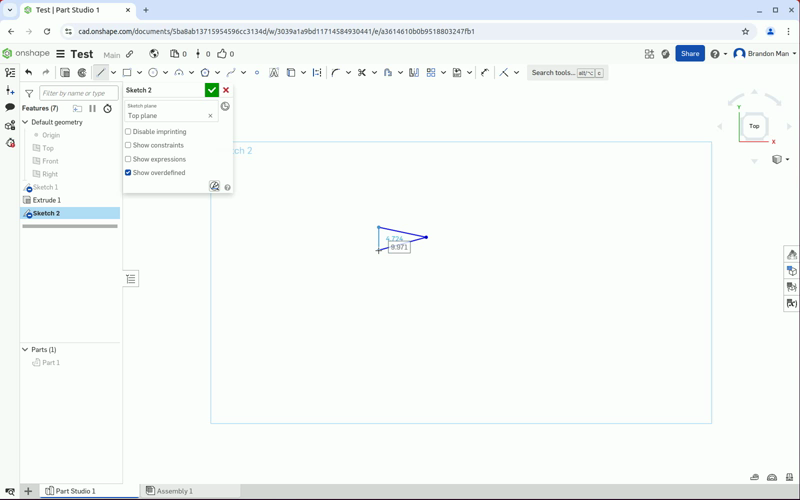
click(378, 250)
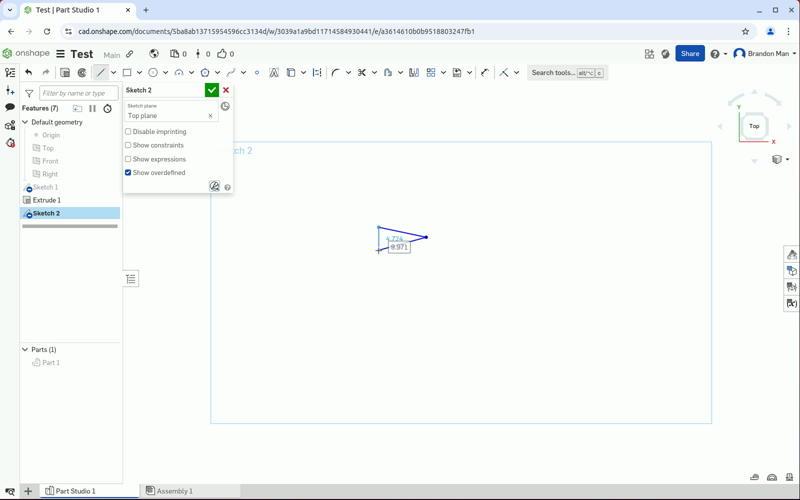
key(esc)
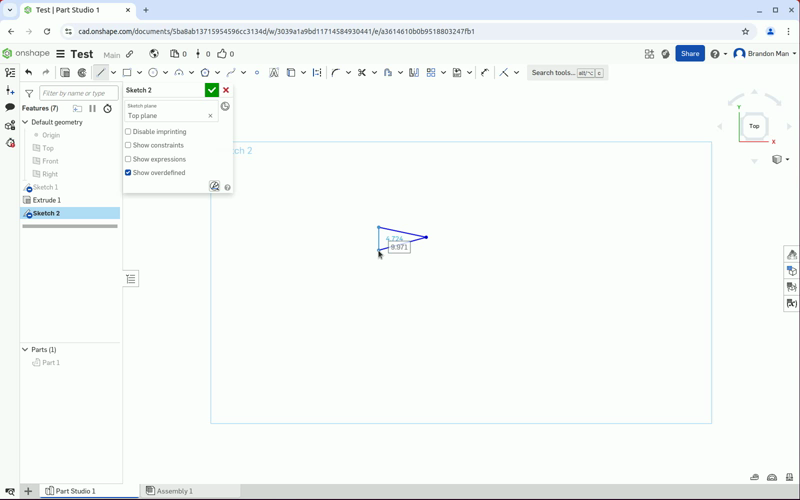
mouse_move(395, 244)
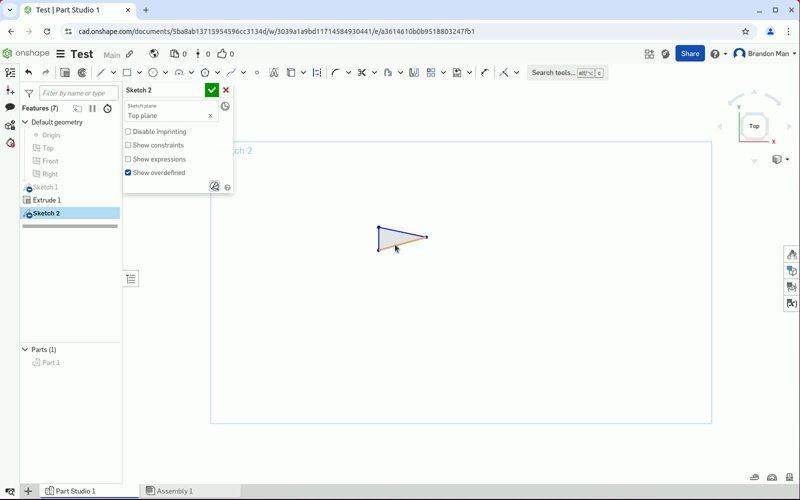
scroll(6)
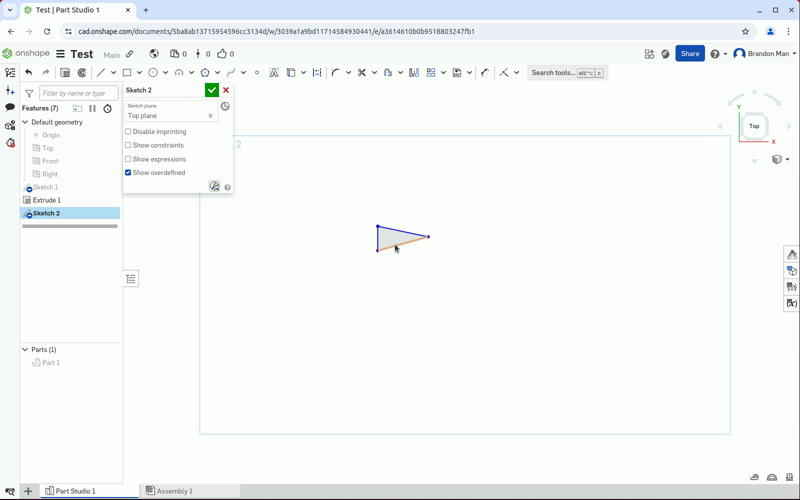
scroll(6)
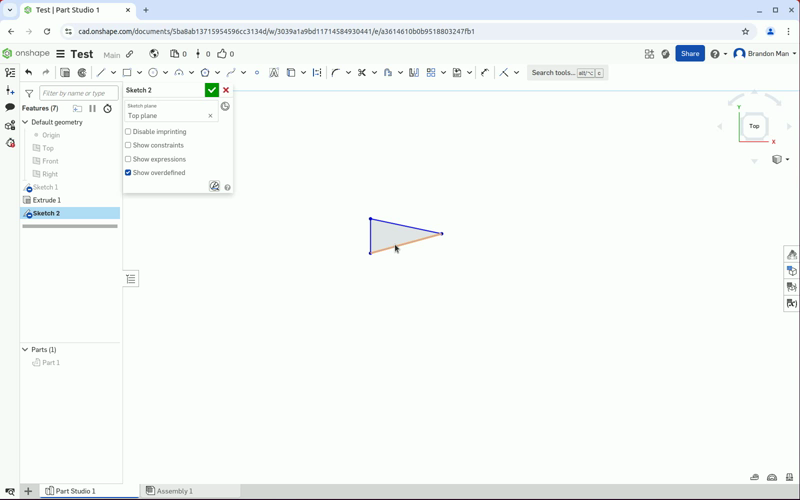
scroll(6)
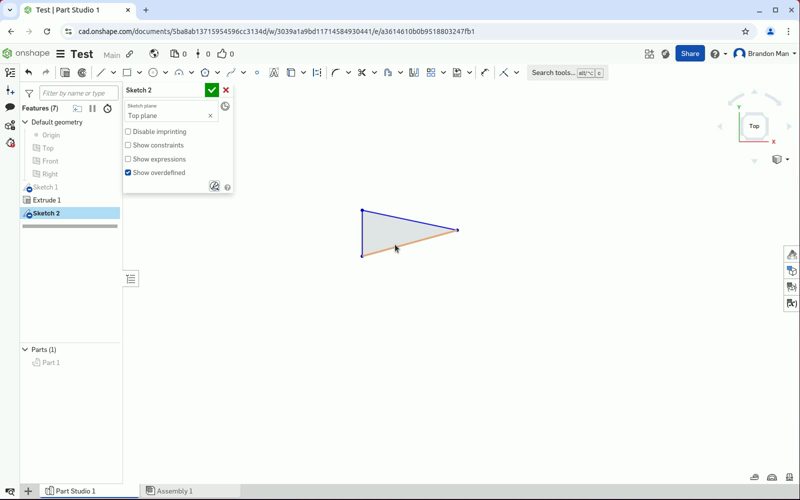
scroll(6)
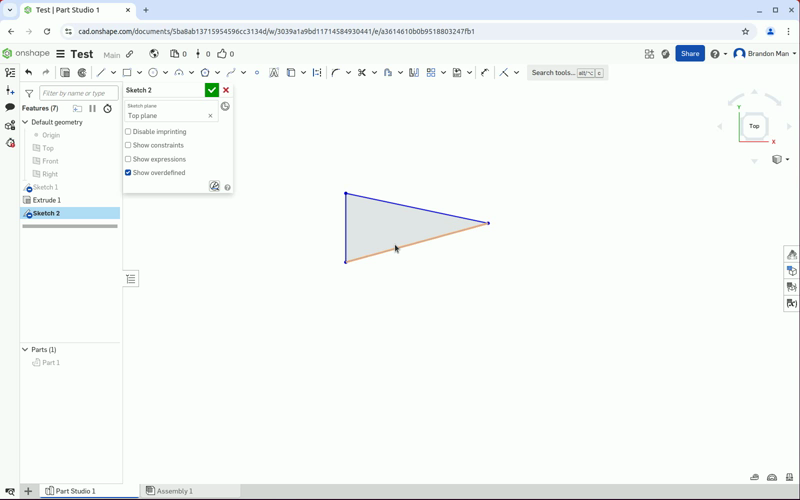
scroll(6)
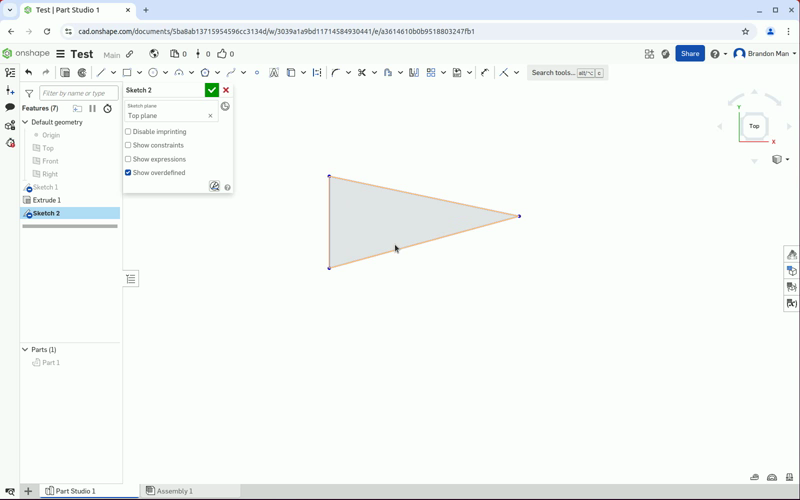
scroll(6)
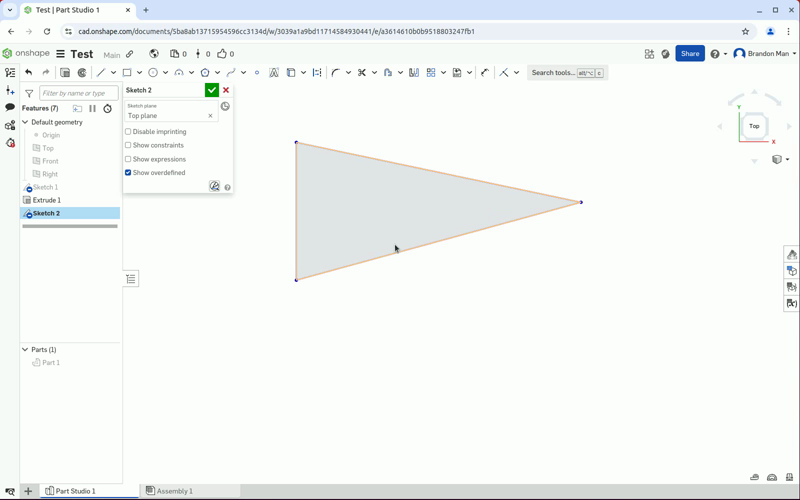
scroll(6)
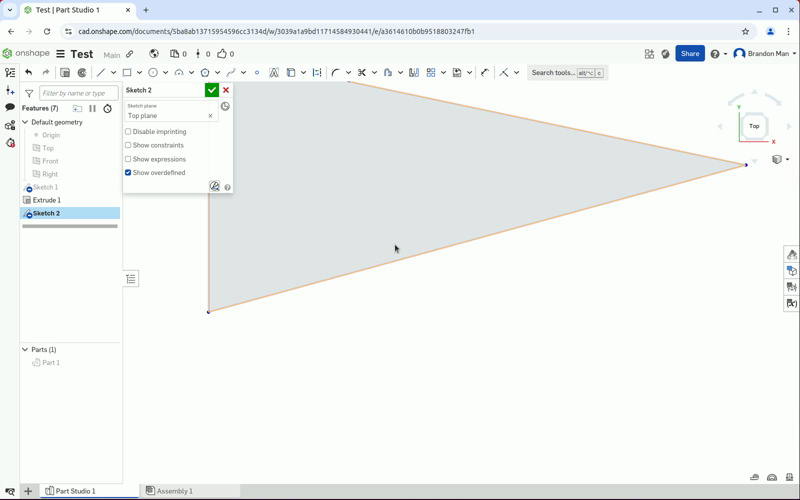
click(395, 244)
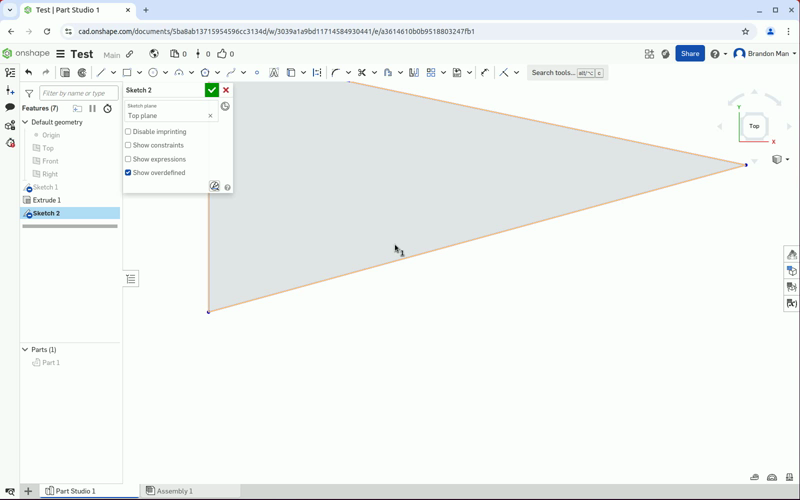
scroll(-6)
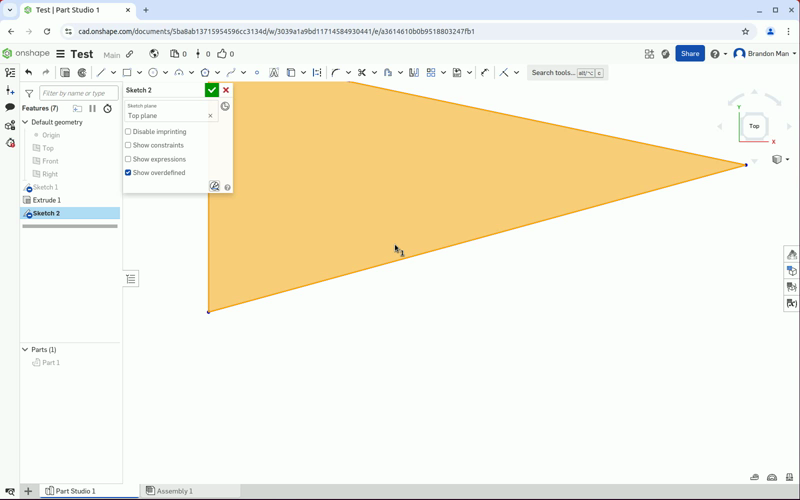
scroll(-6)
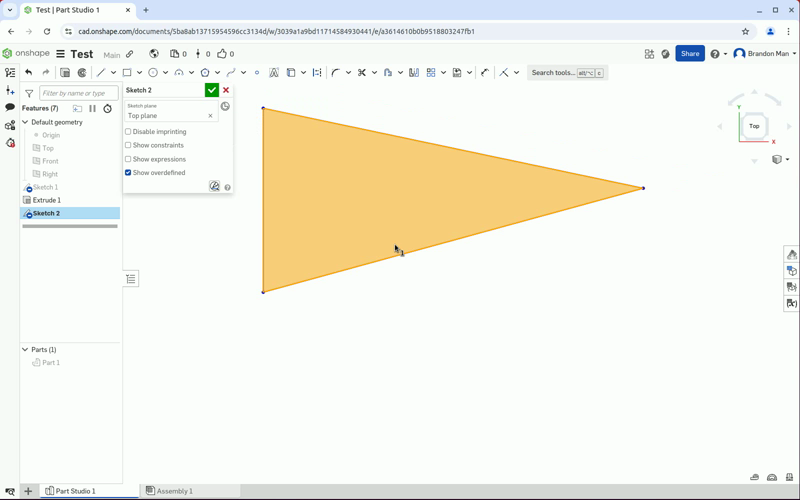
scroll(-6)
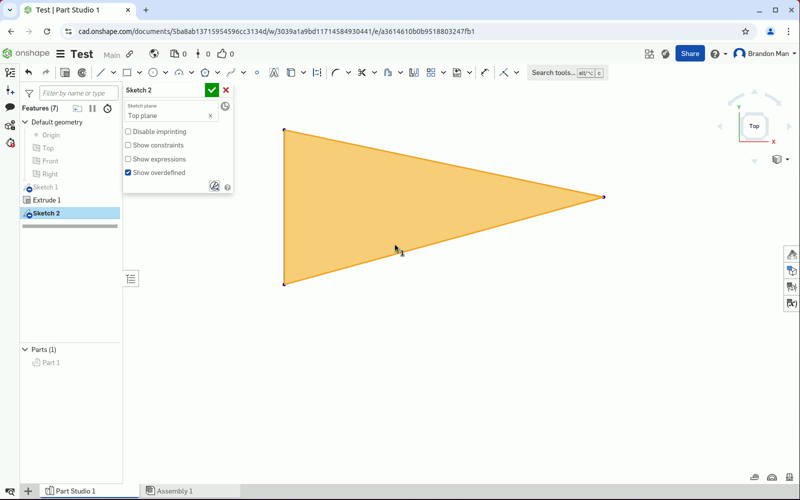
scroll(-6)
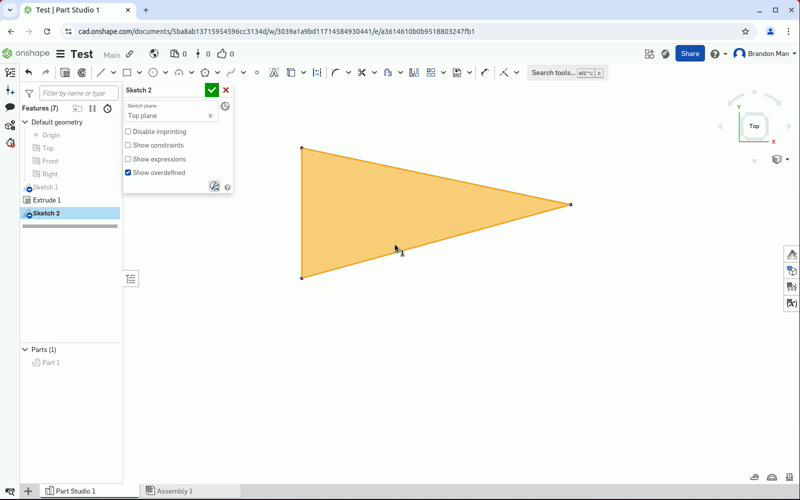
scroll(-6)
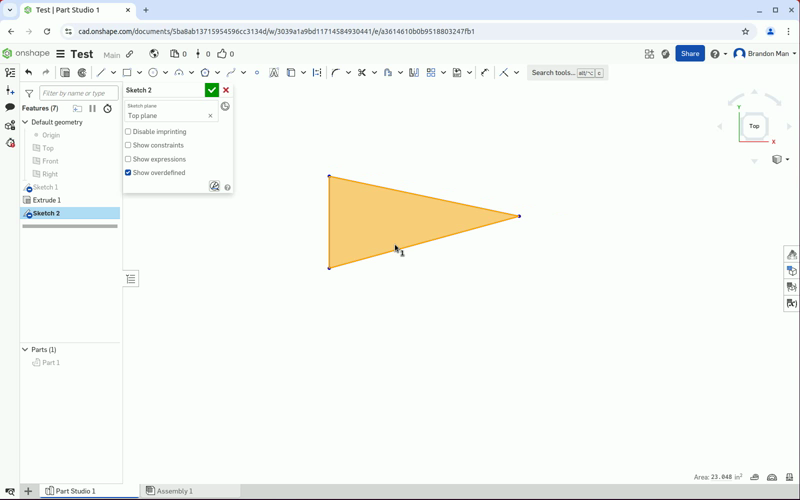
scroll(-6)
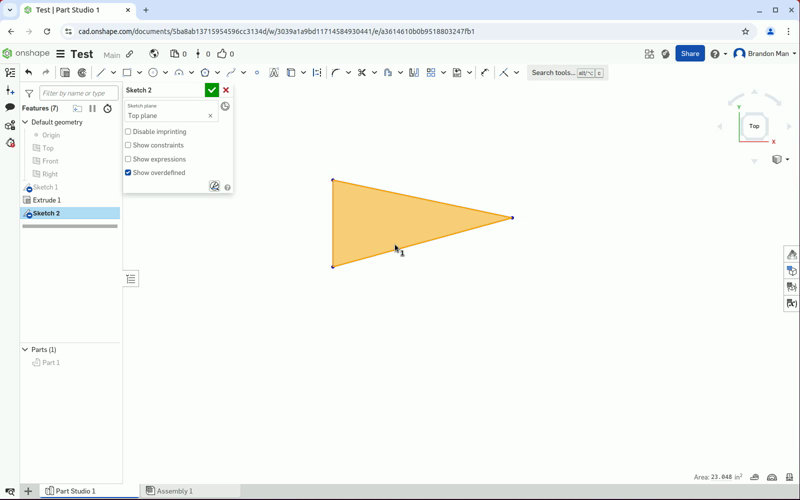
scroll(-6)
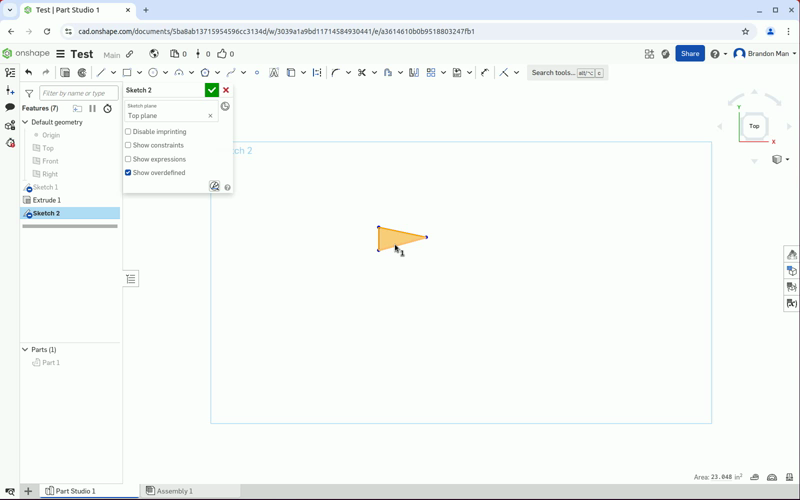
mouse_move(73, 352)
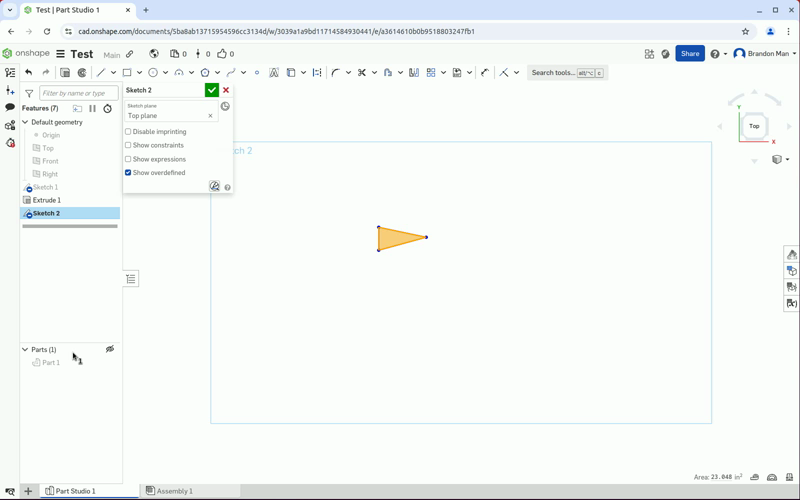
key(shift+y)
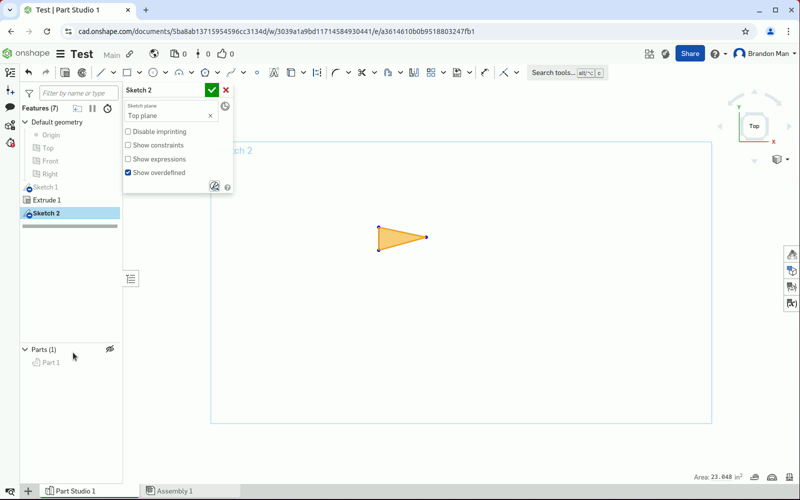
key(shift+e)
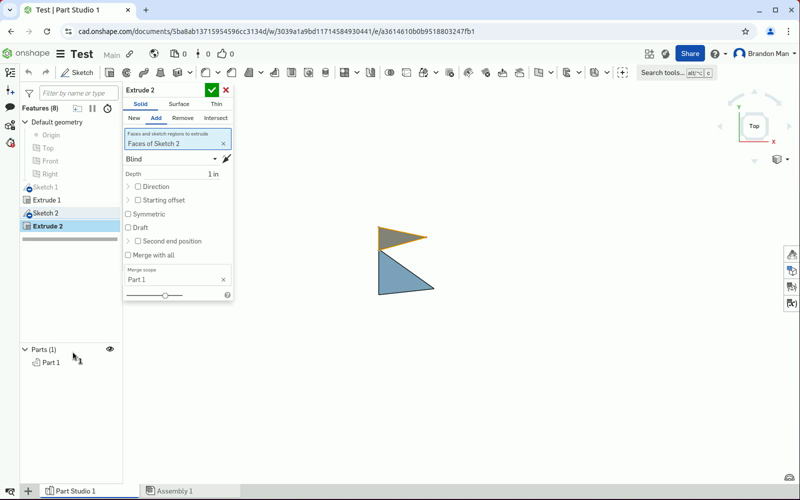
mouse_move(143, 106)
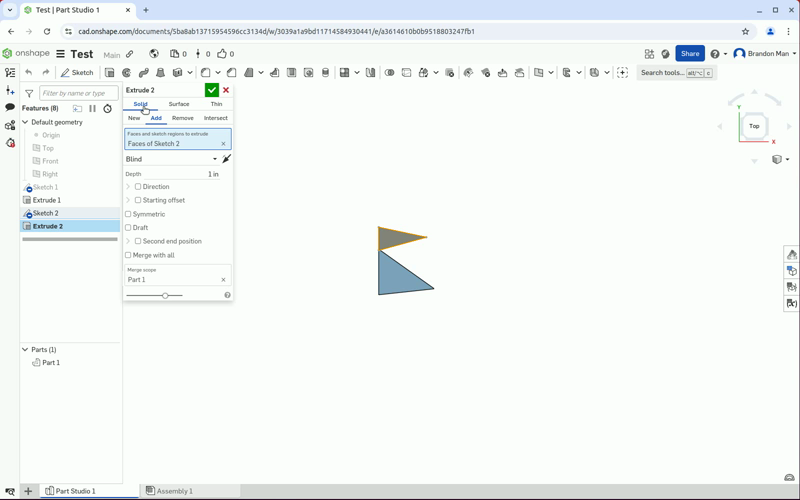
click(143, 106)
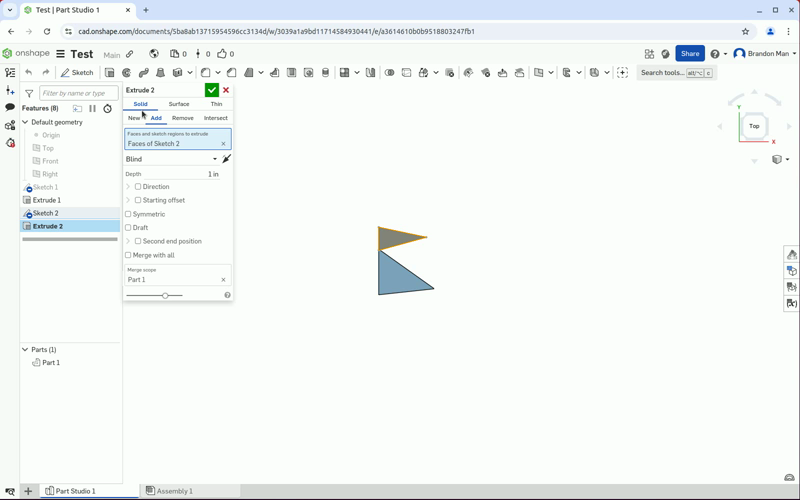
mouse_move(137, 120)
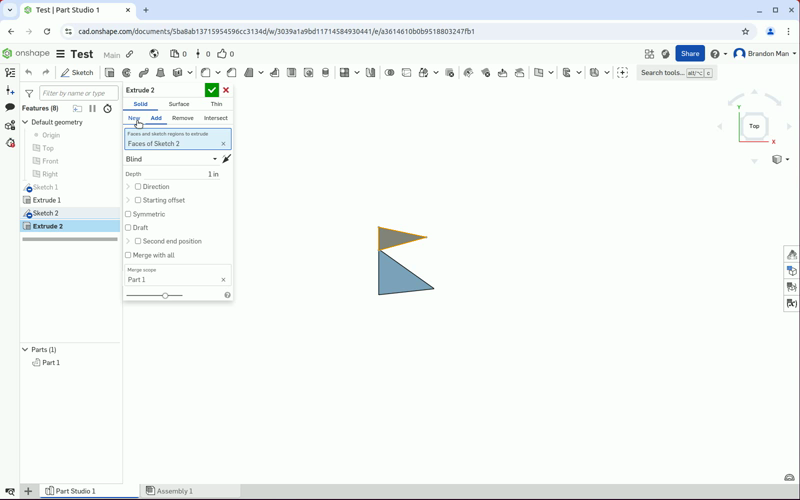
click(137, 120)
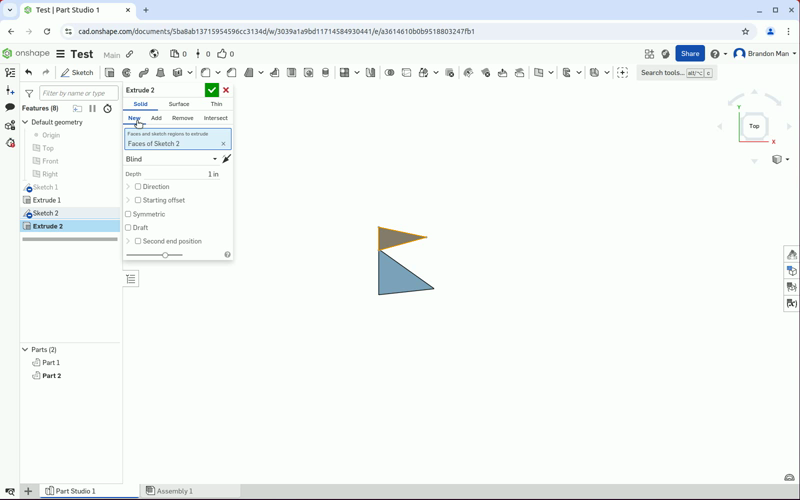
key(tab, 4)
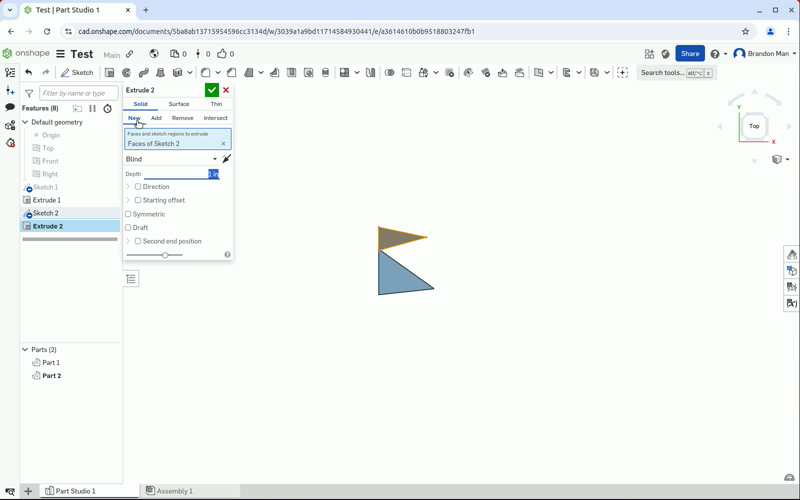
text(23.108)
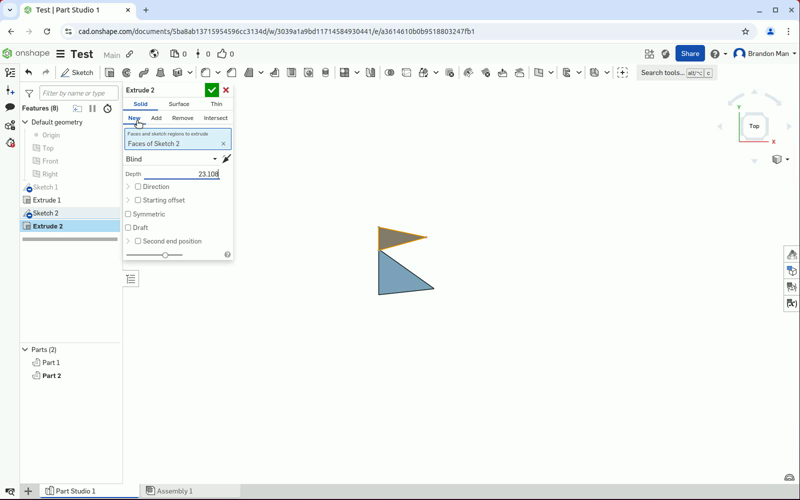
key(enter)
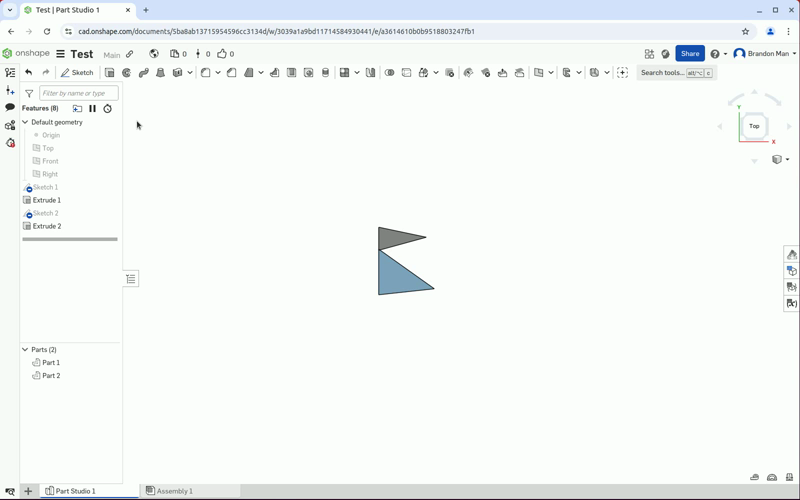
key(shift+h)
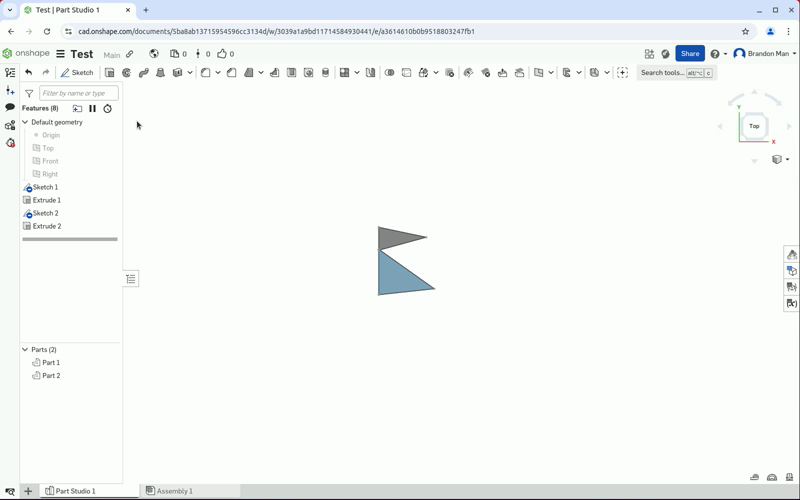
key(shift+h)
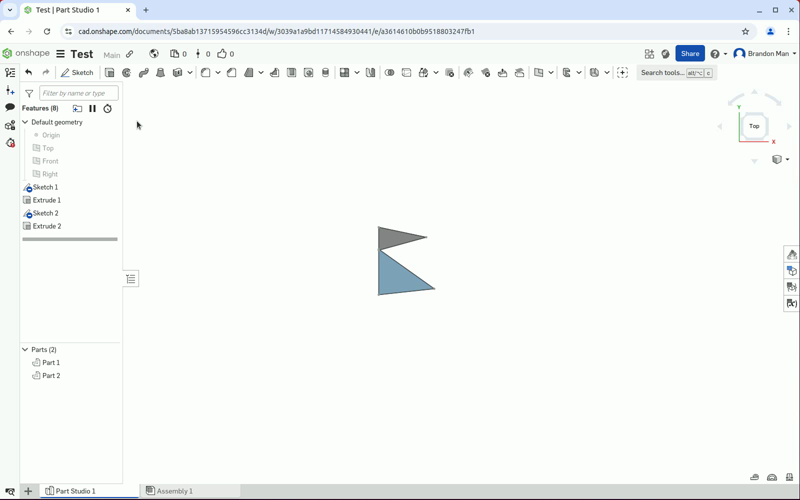
key(shift+7)
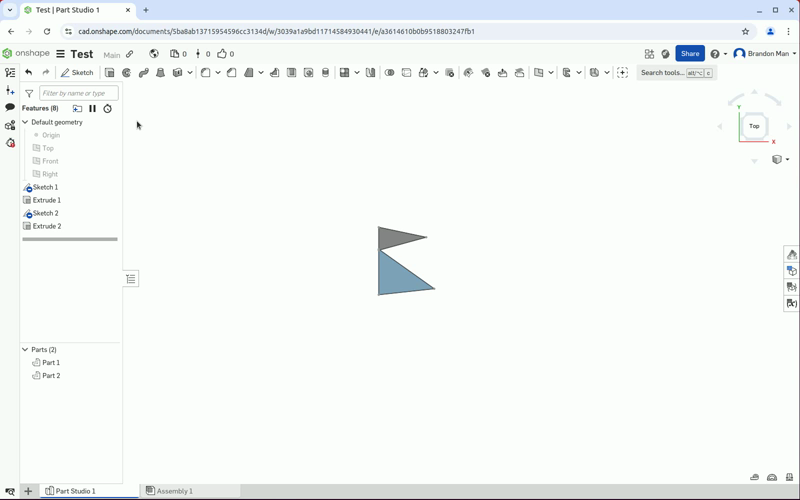
key(up, 3)
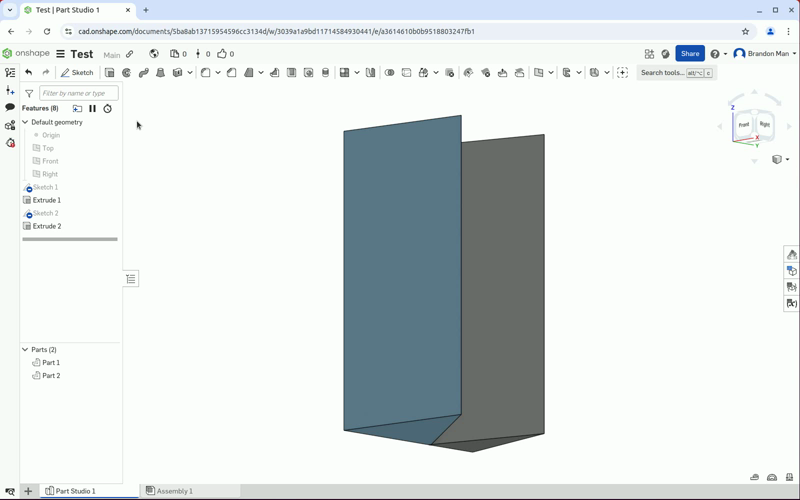
key(left, 3)
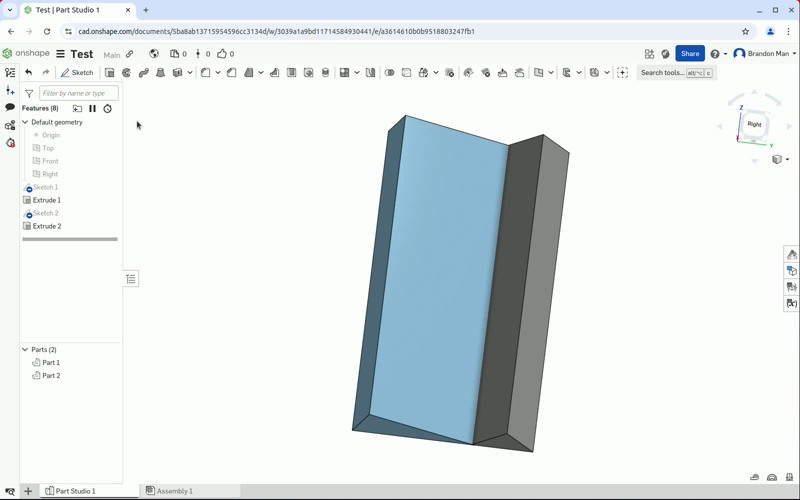
key(right, 3)
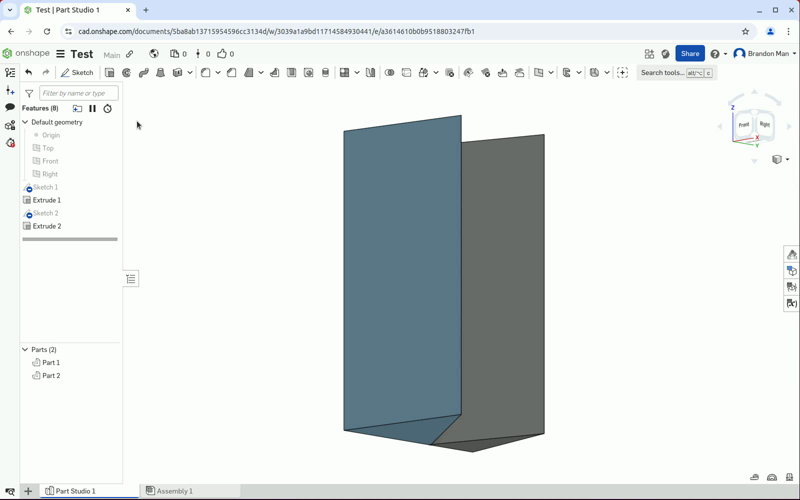
key(down, 3)
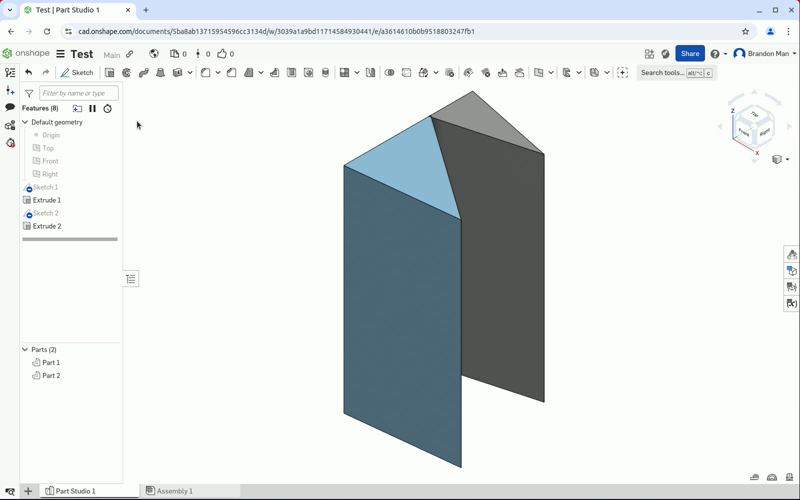
mouse_move(73, 189)
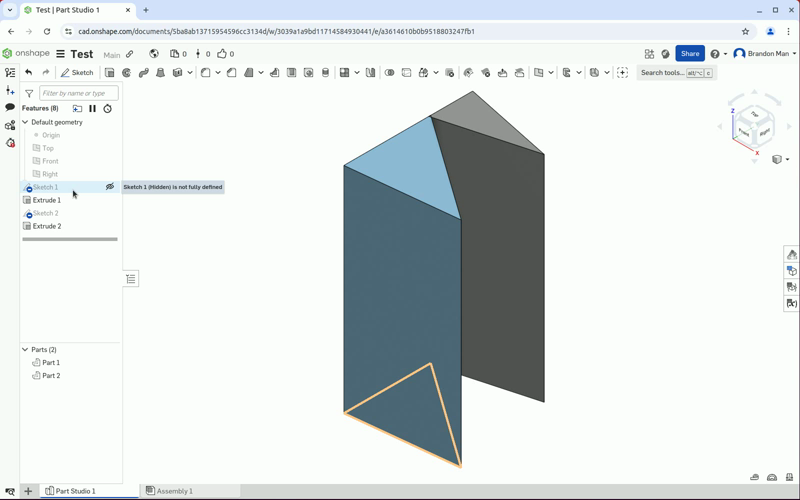
click(73, 189)